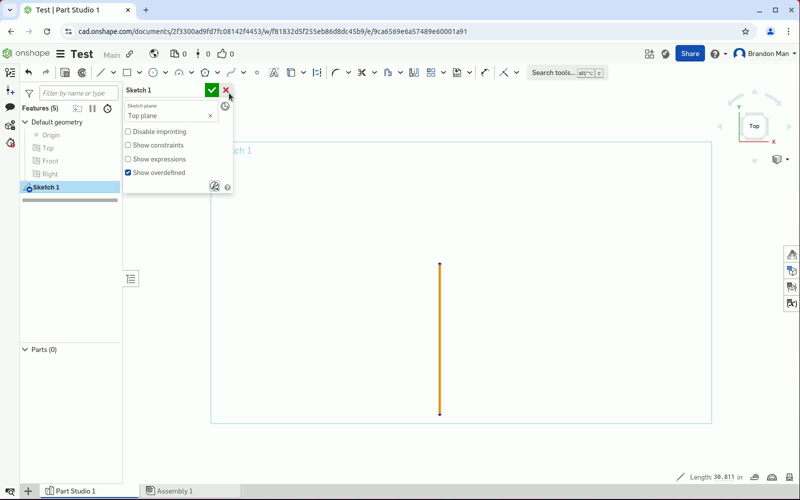
key(shift+h)
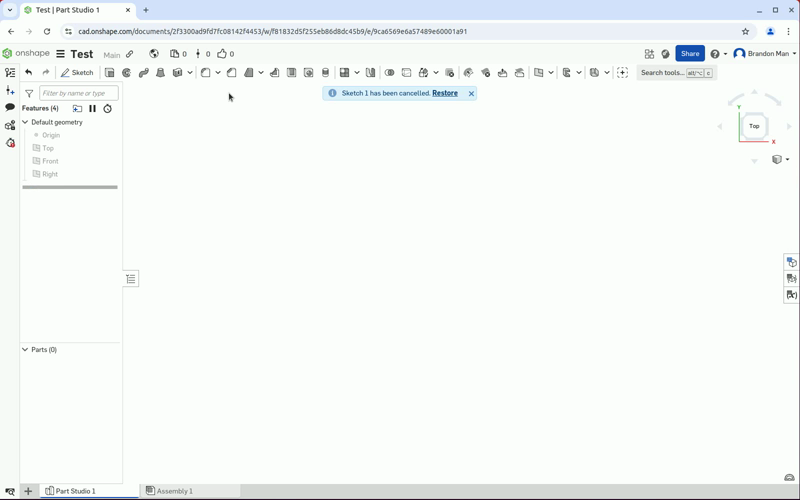
mouse_move(73, 352)
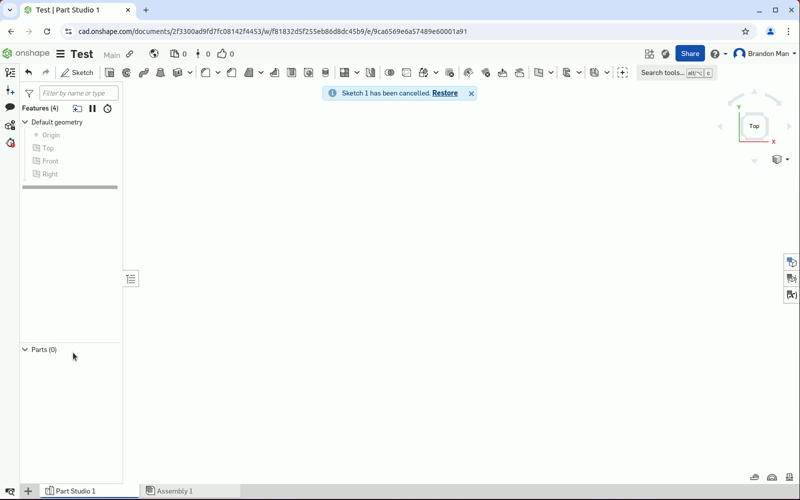
key(y)
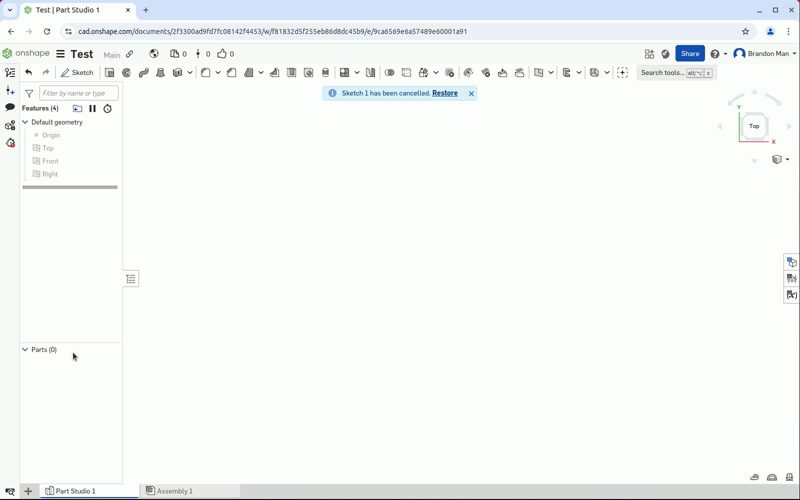
key(shift+p)
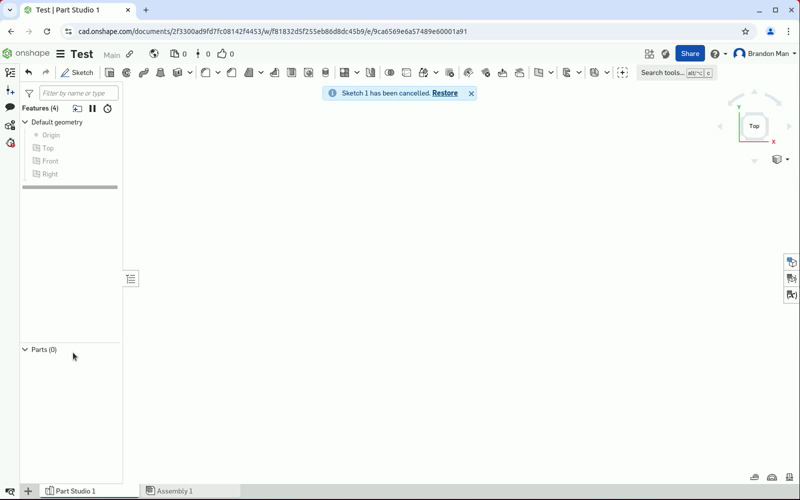
key(space)
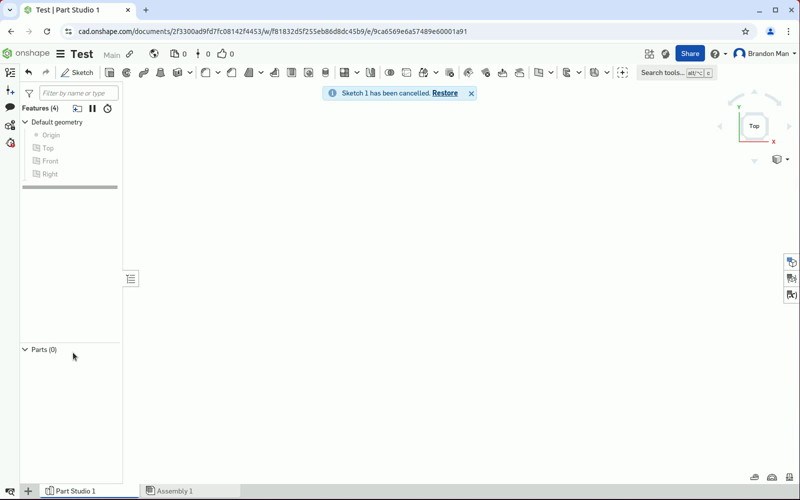
key_down(shift)
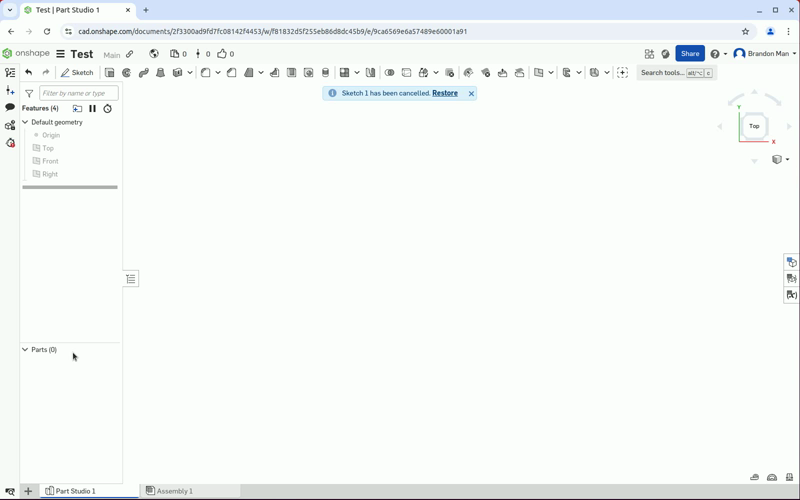
key(up)
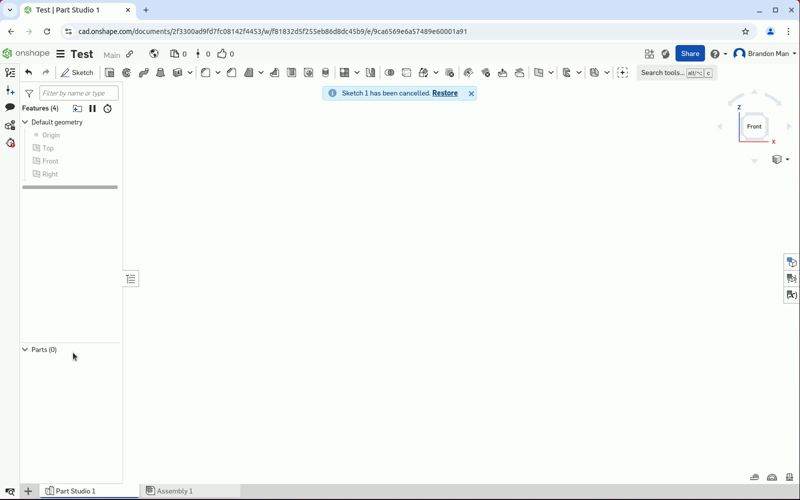
key_up(shift)
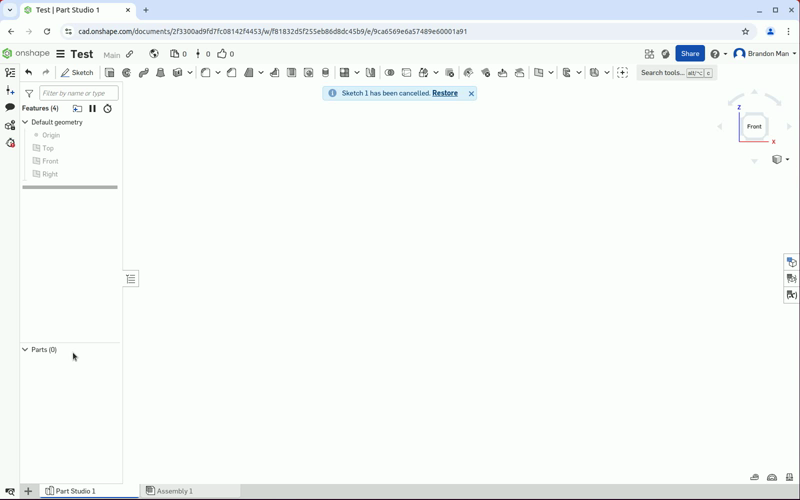
mouse_move(73, 352)
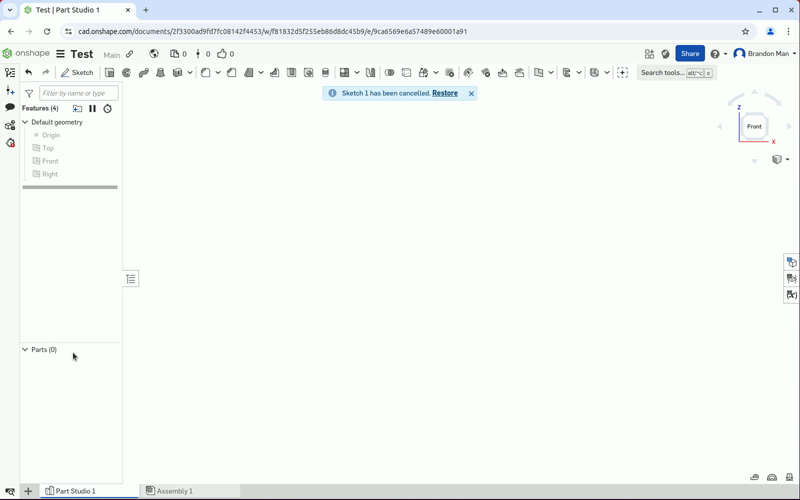
key(shift+y)
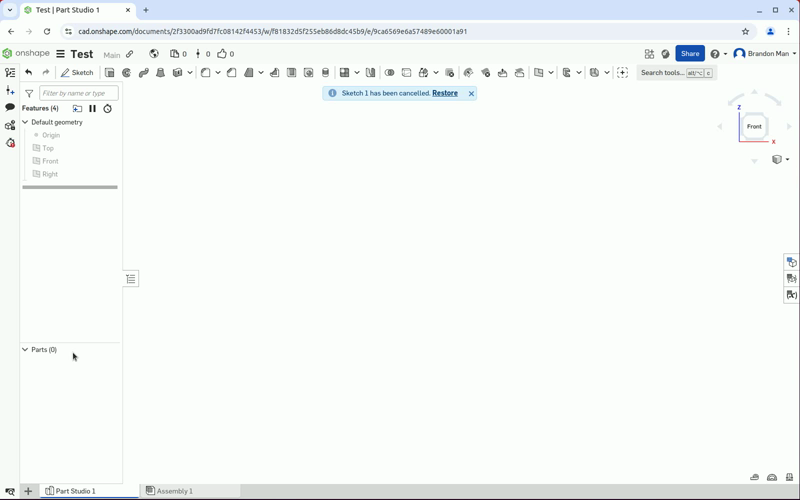
key(shift+s)
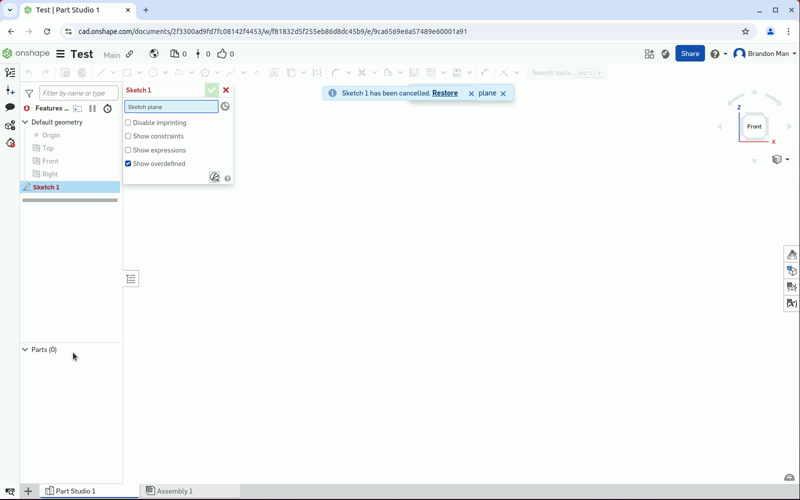
mouse_move(73, 163)
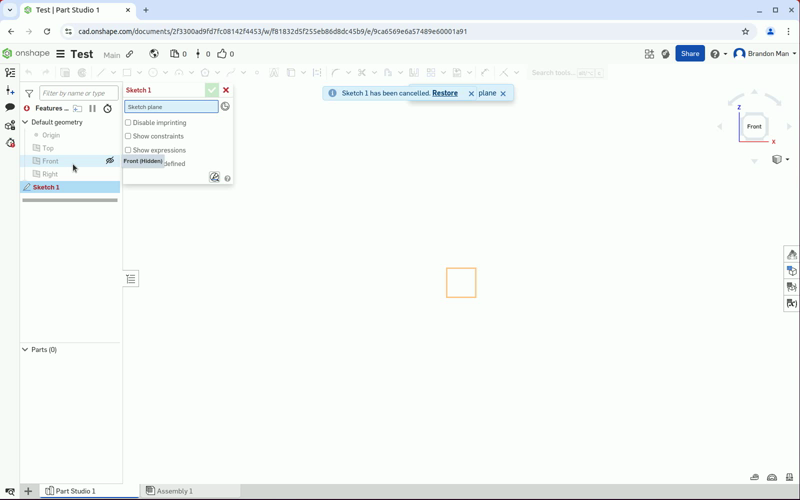
click(73, 163)
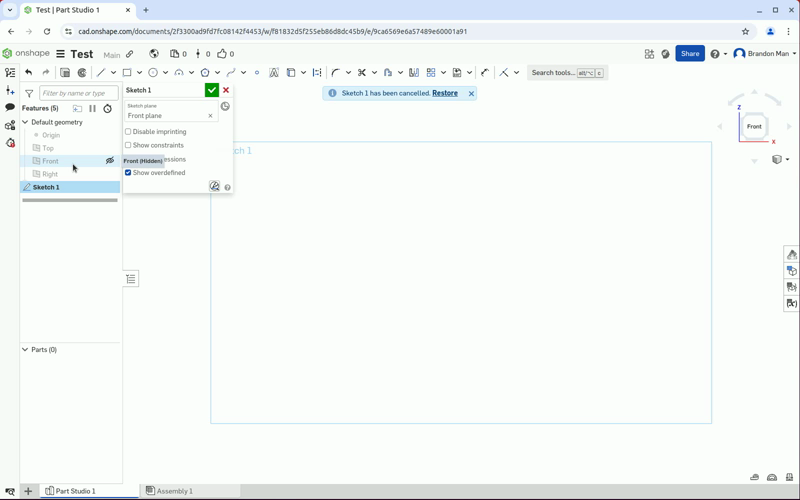
mouse_move(73, 352)
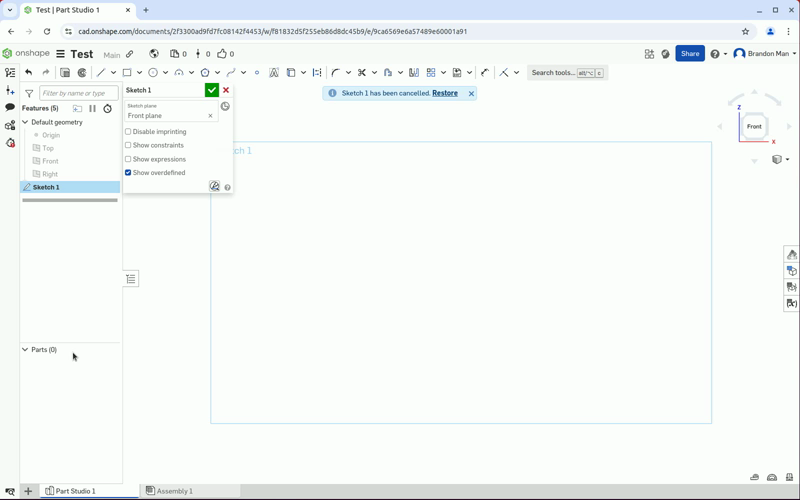
key(y)
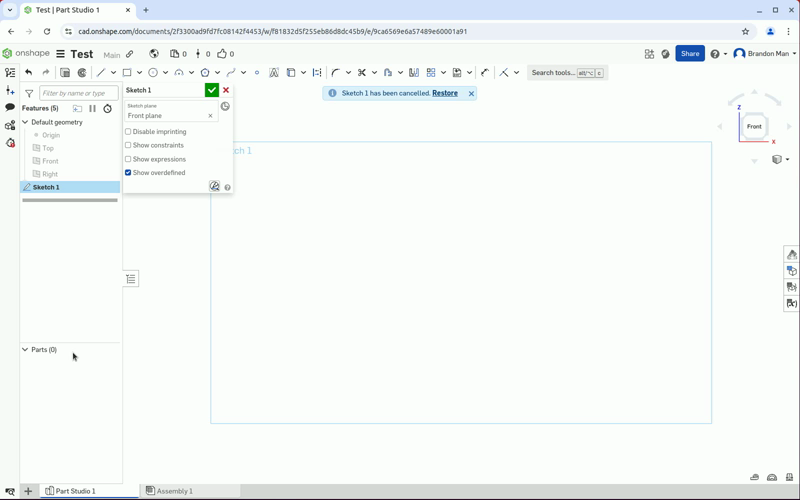
key(c)
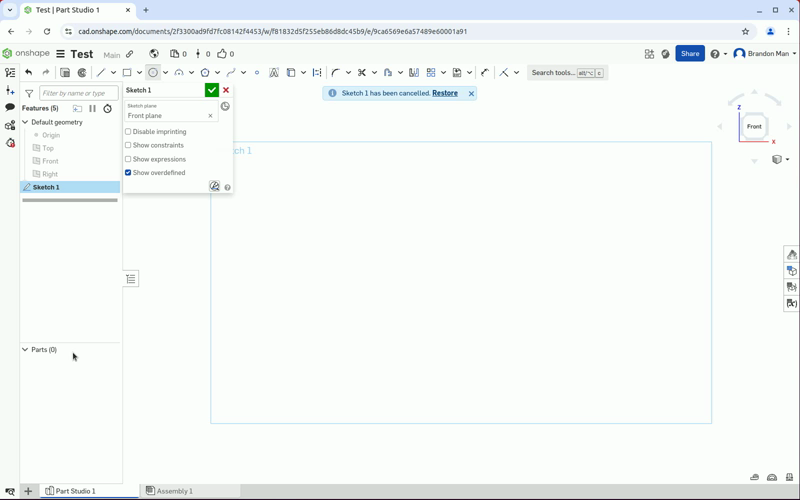
key_down(shift)
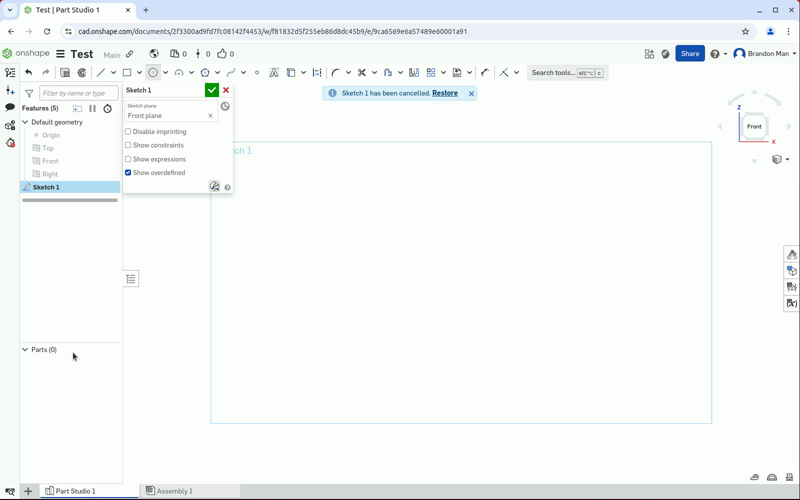
mouse_move(461, 282)
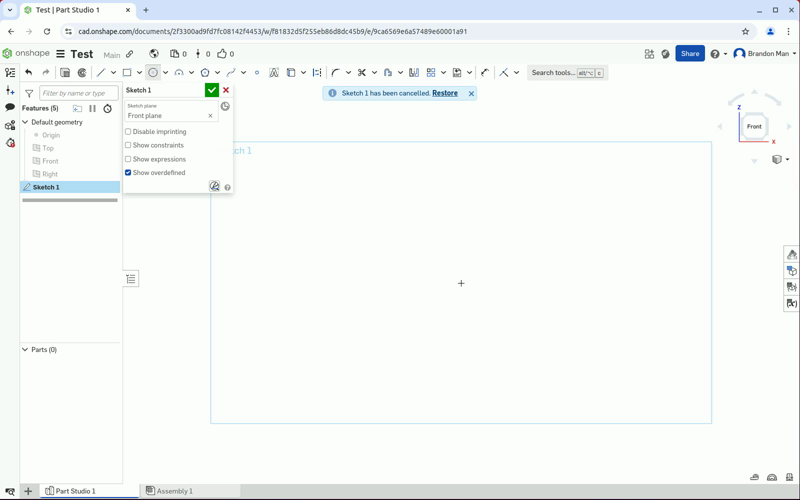
click(461, 282)
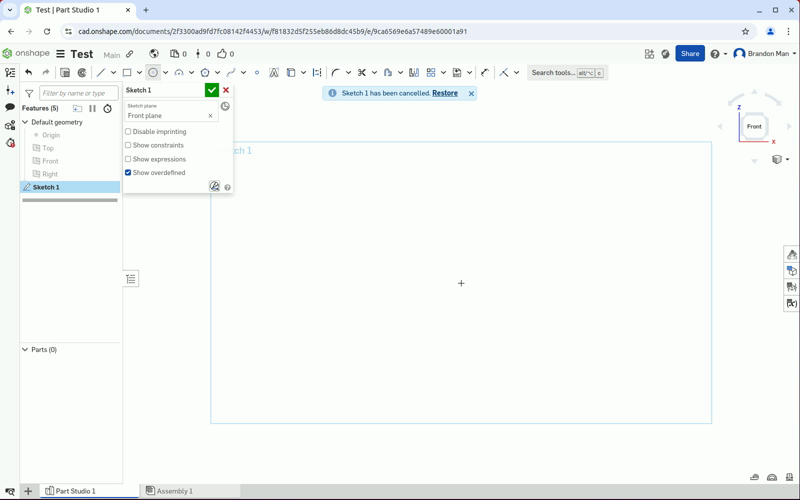
key_up(shift)
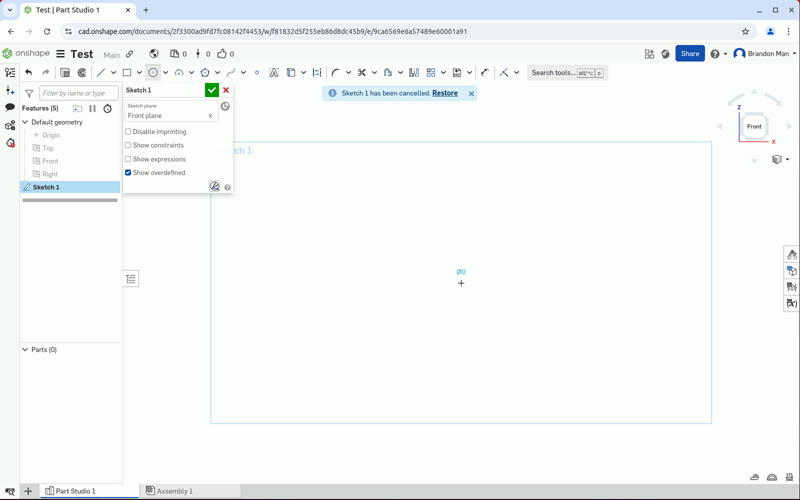
mouse_move(471, 282)
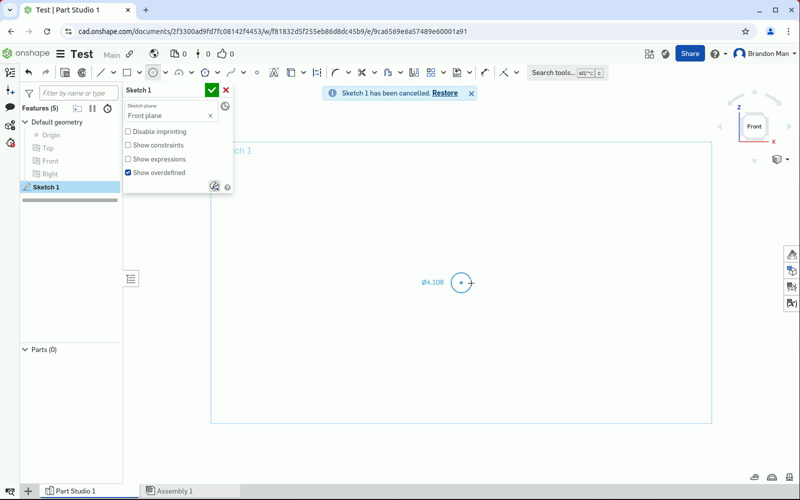
click(471, 282)
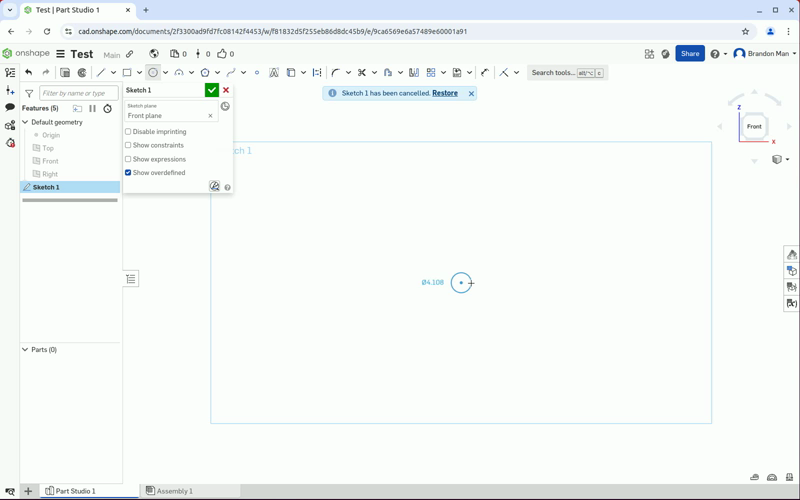
key(esc)
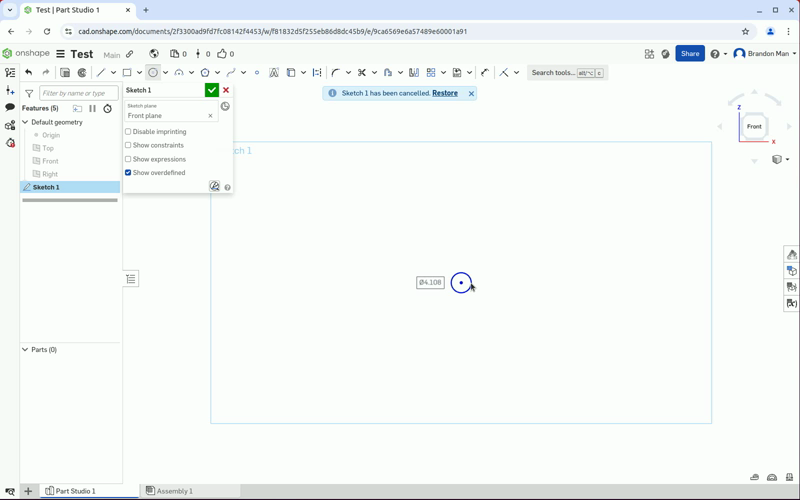
mouse_move(458, 284)
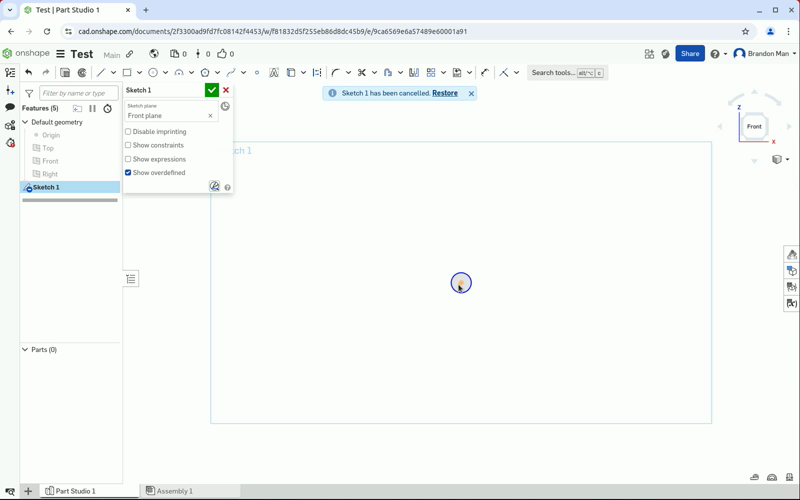
scroll(6)
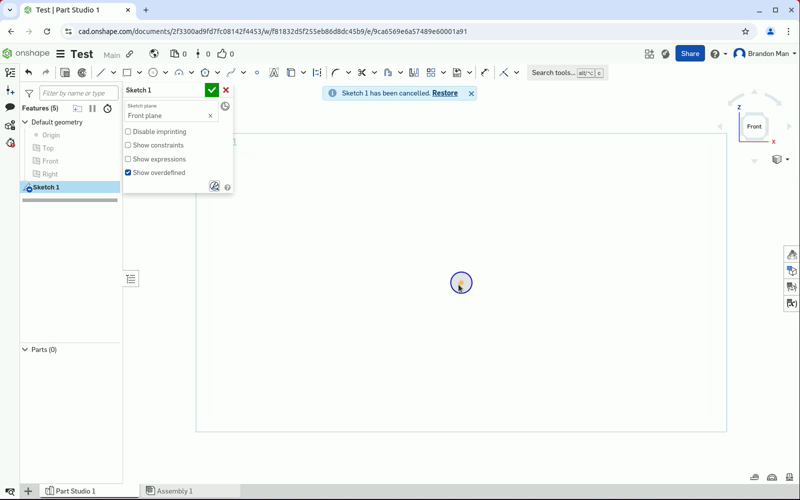
scroll(6)
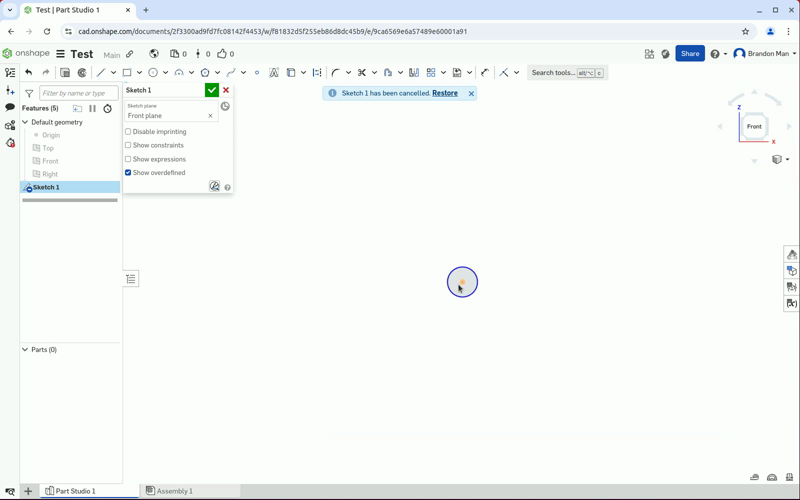
scroll(6)
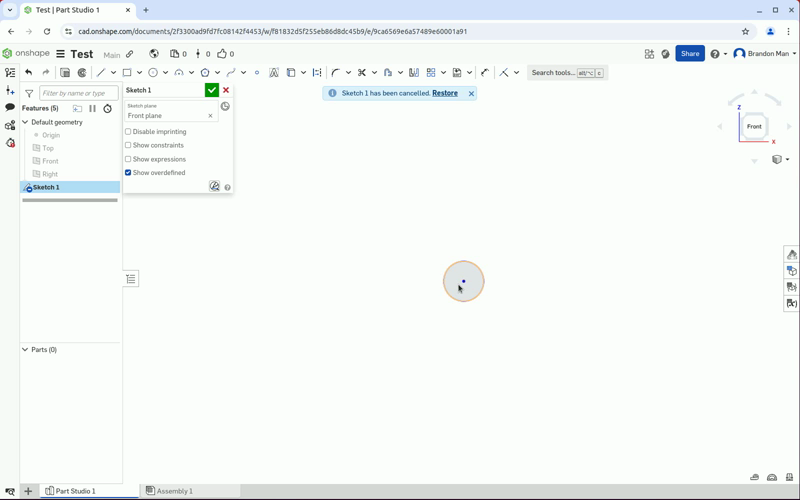
scroll(6)
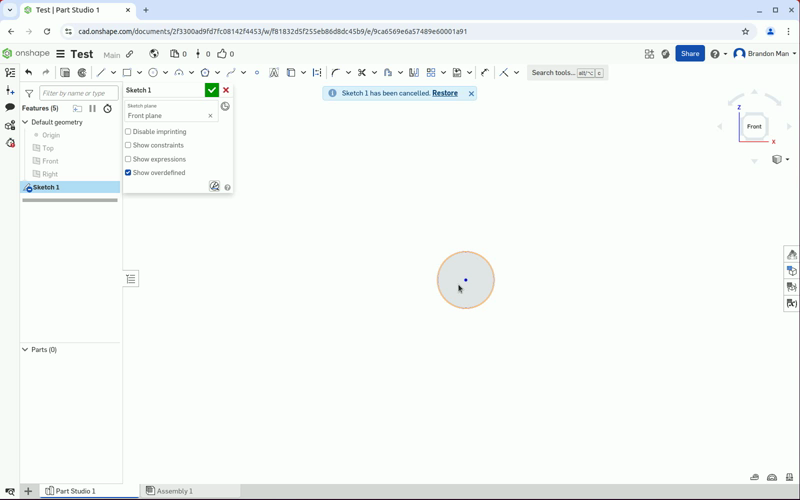
scroll(6)
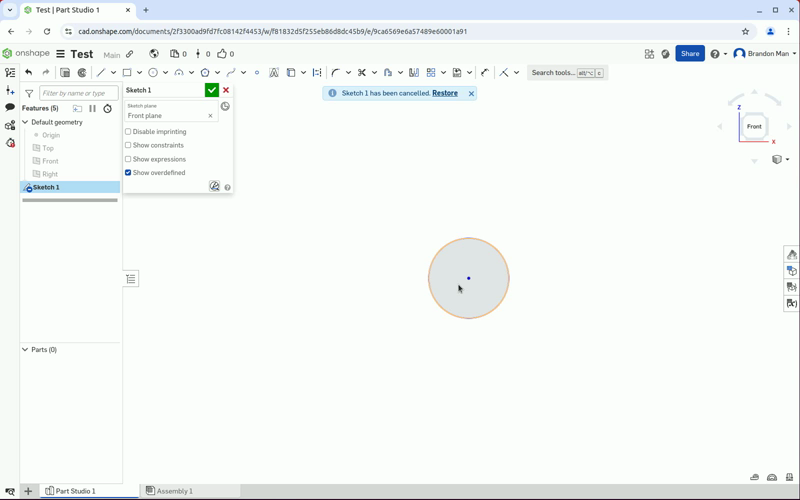
scroll(6)
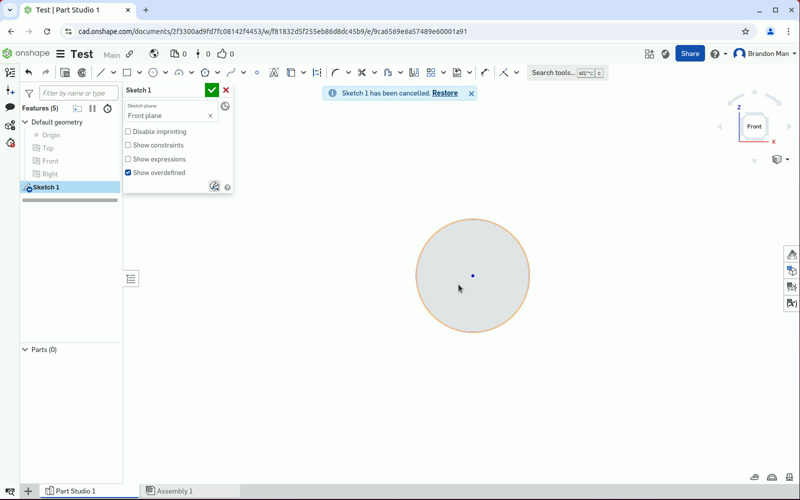
scroll(6)
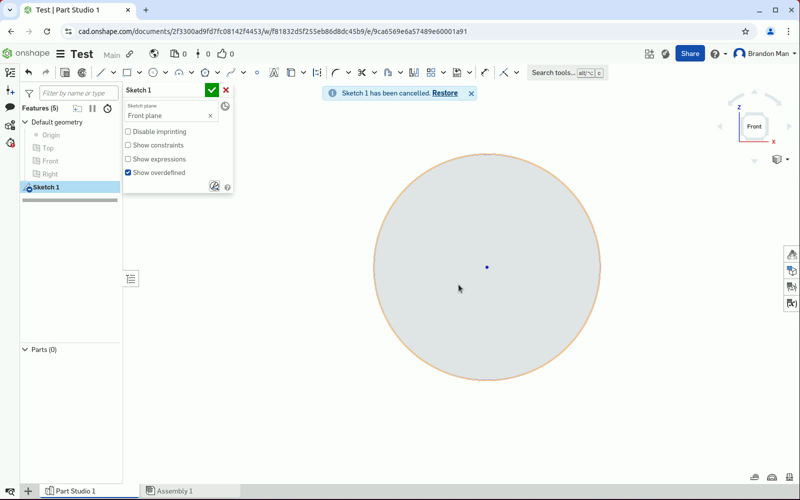
click(458, 284)
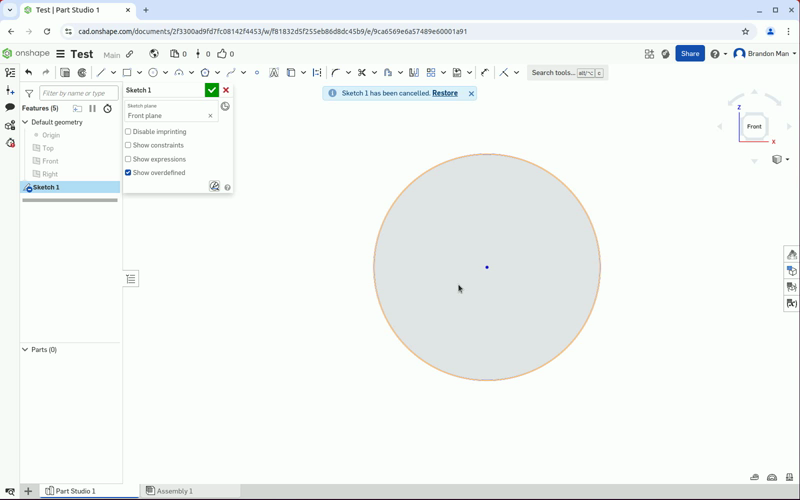
scroll(-6)
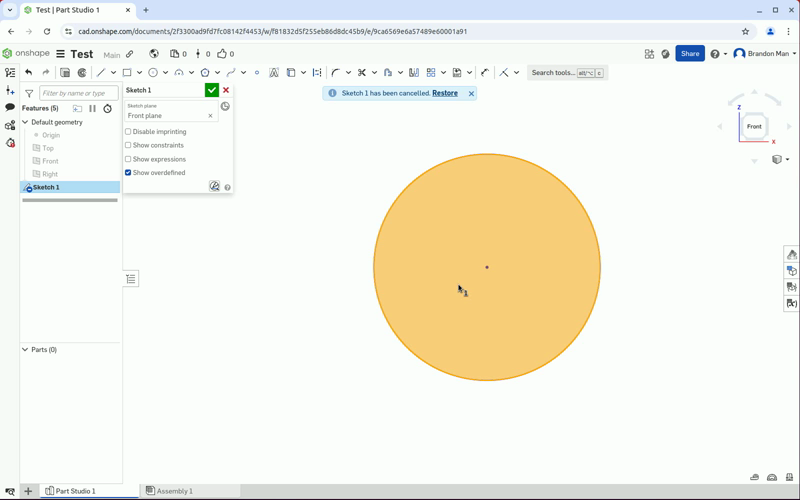
scroll(-6)
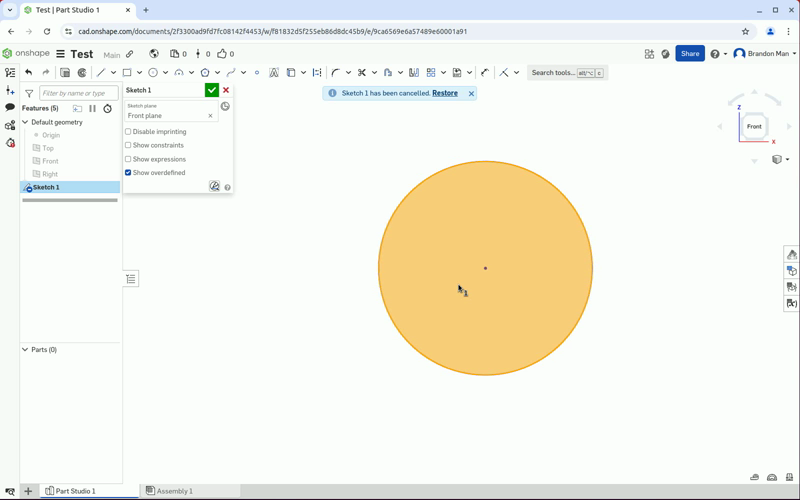
scroll(-6)
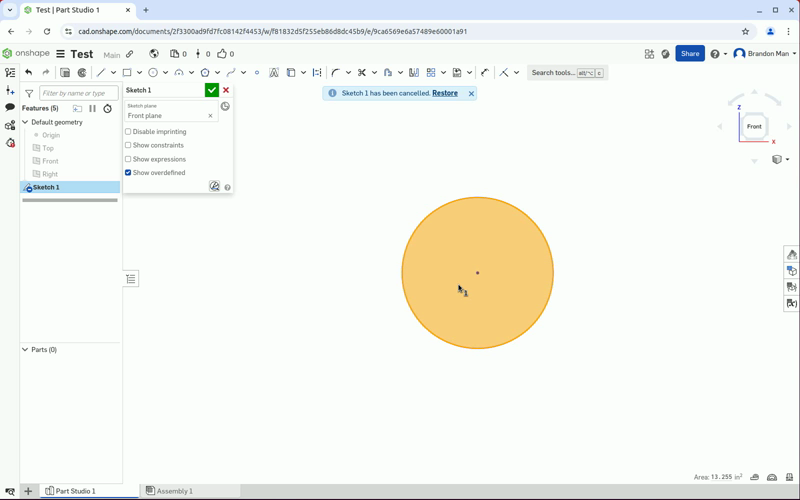
scroll(-6)
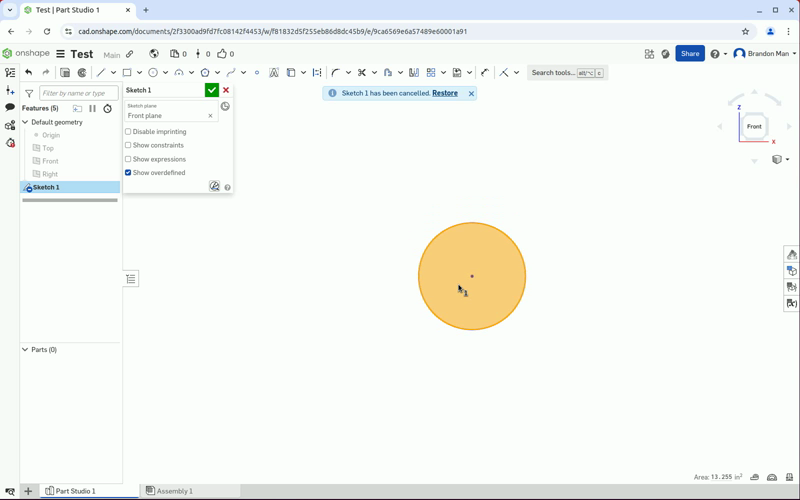
scroll(-6)
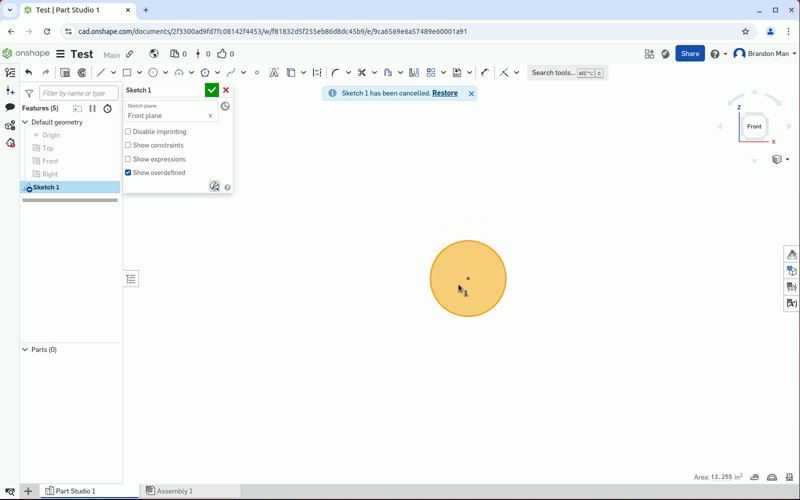
scroll(-6)
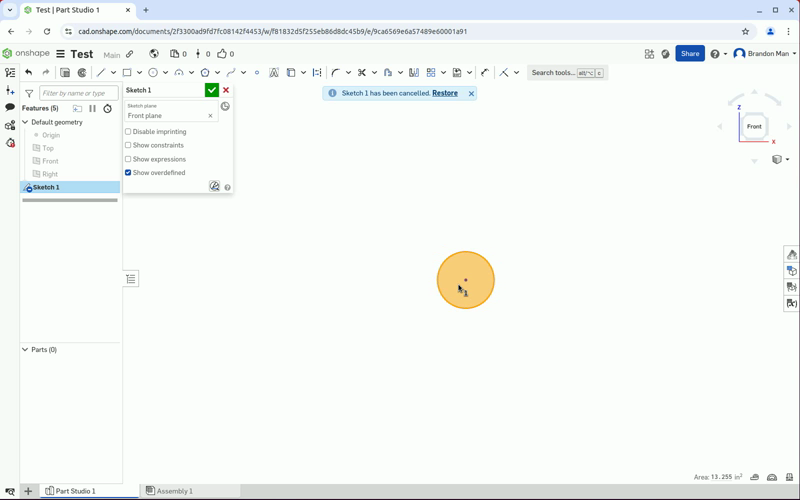
scroll(-6)
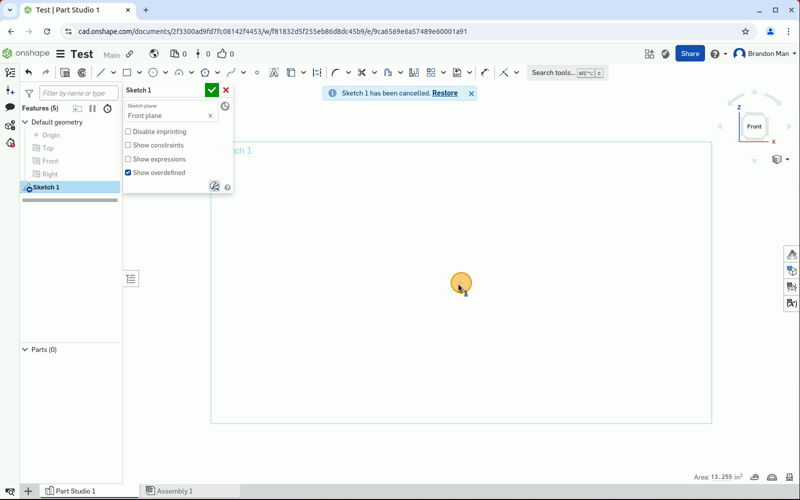
mouse_move(73, 352)
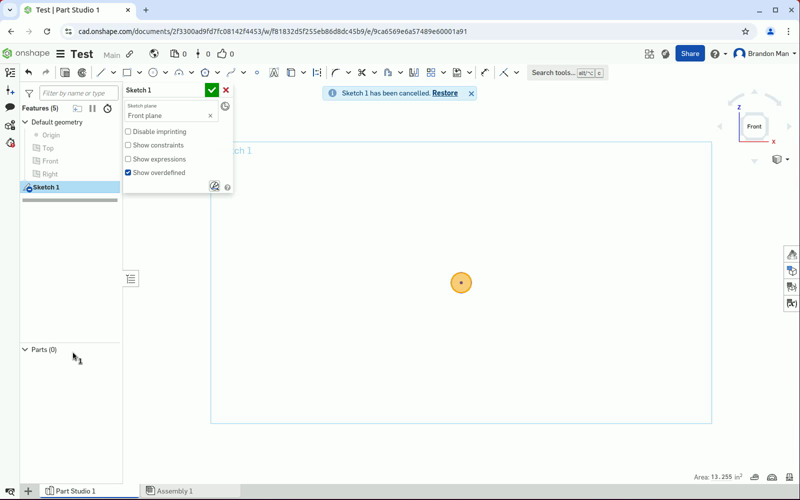
key(shift+y)
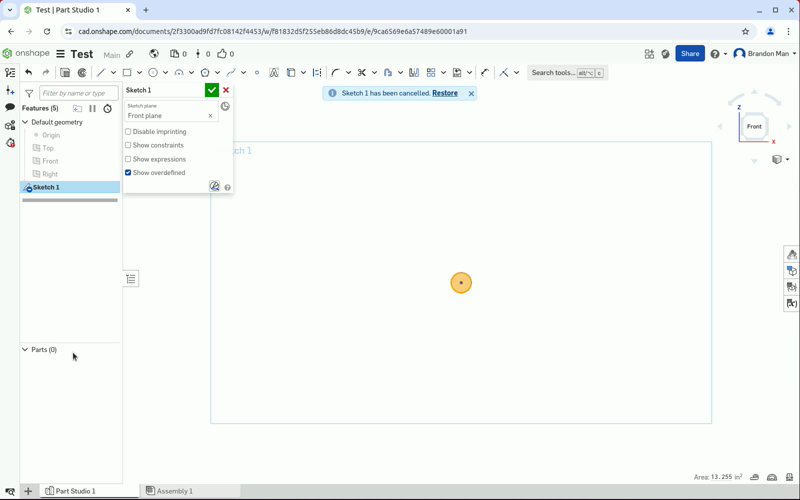
key(shift+e)
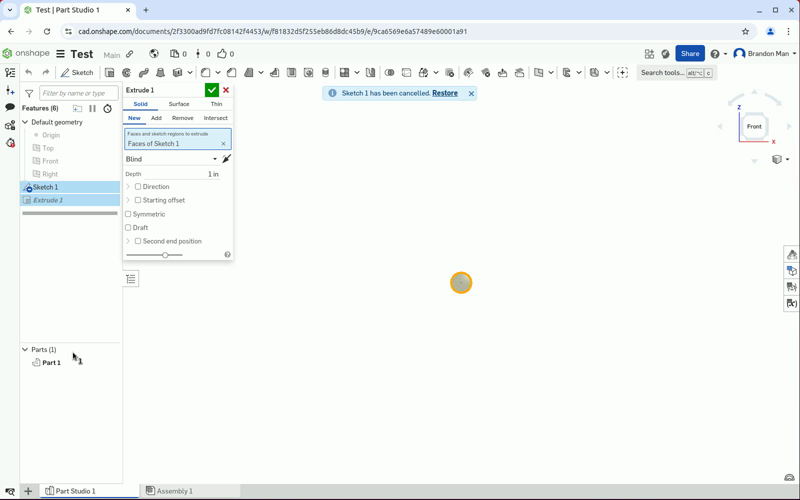
mouse_move(143, 106)
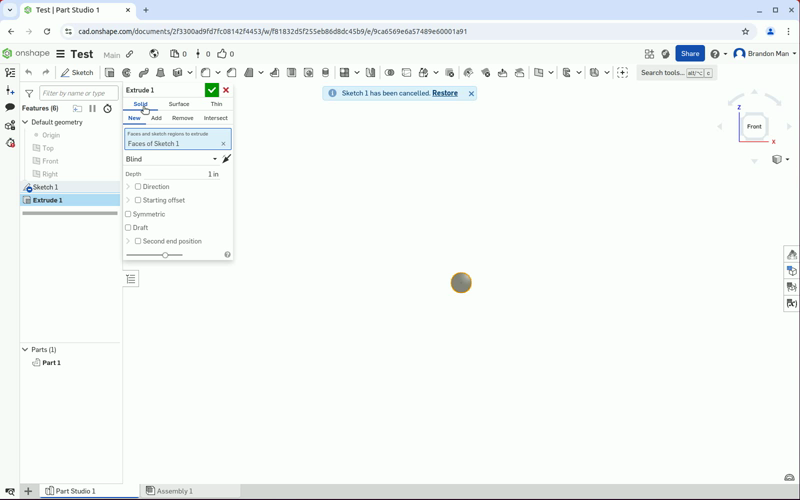
click(143, 106)
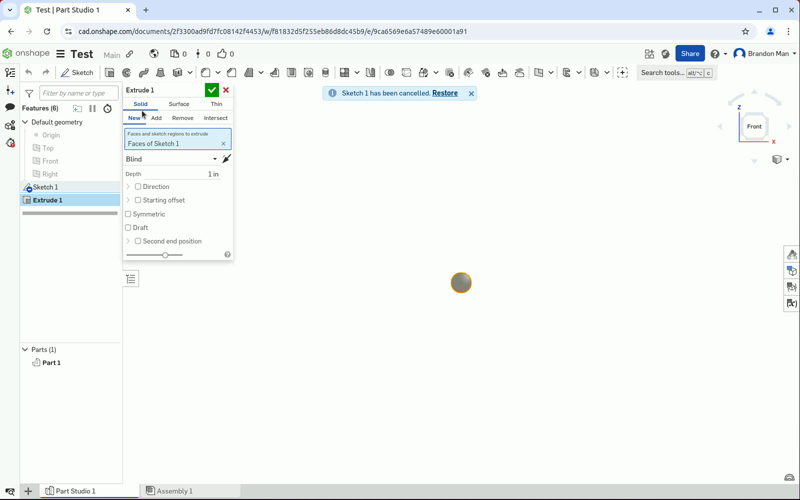
mouse_move(137, 120)
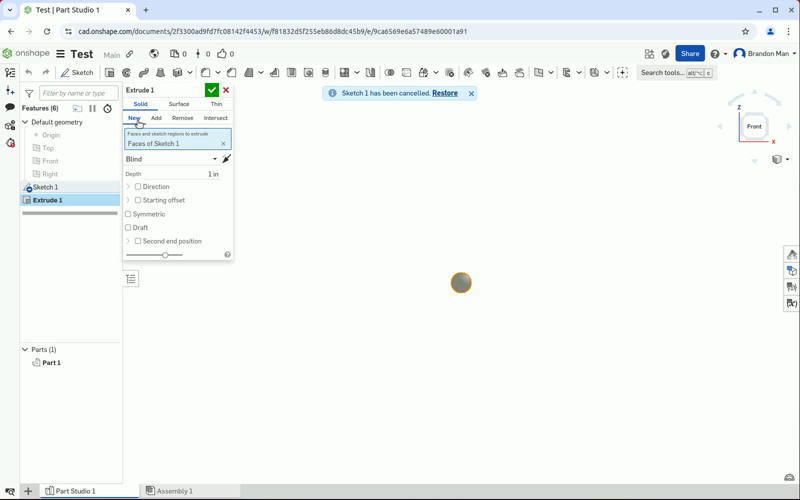
click(137, 120)
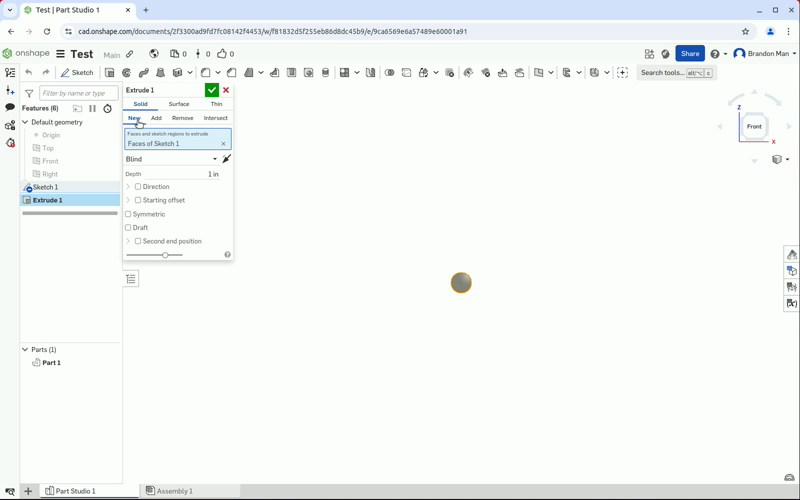
key(tab, 4)
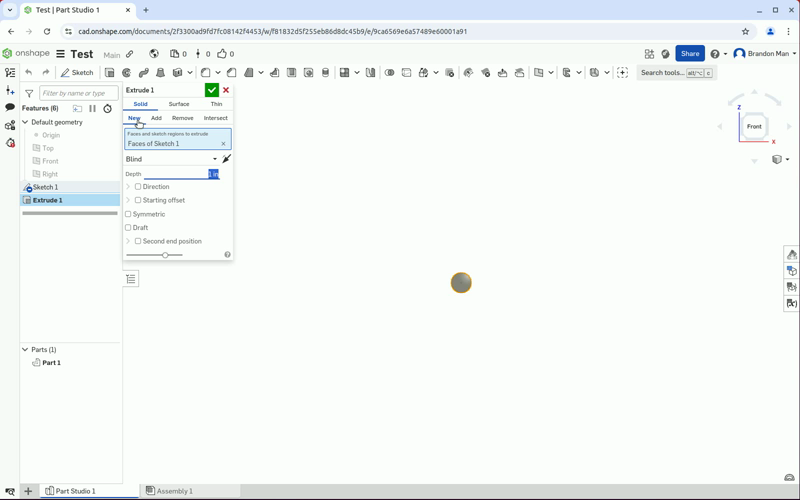
text(20.46)
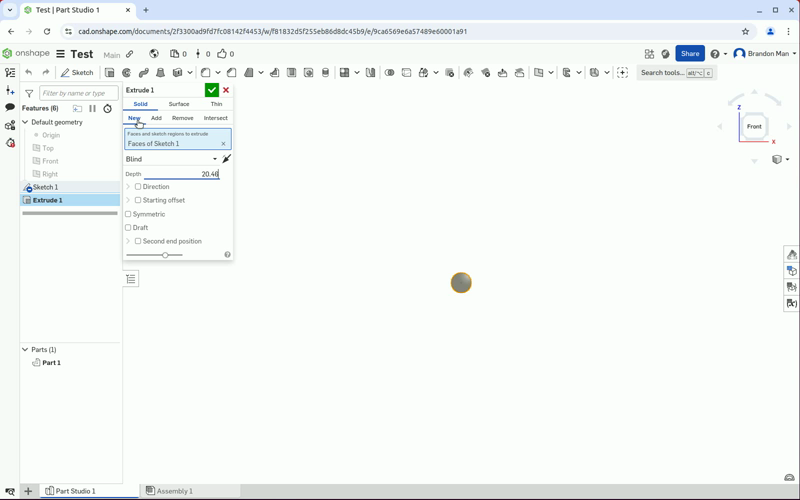
key(enter)
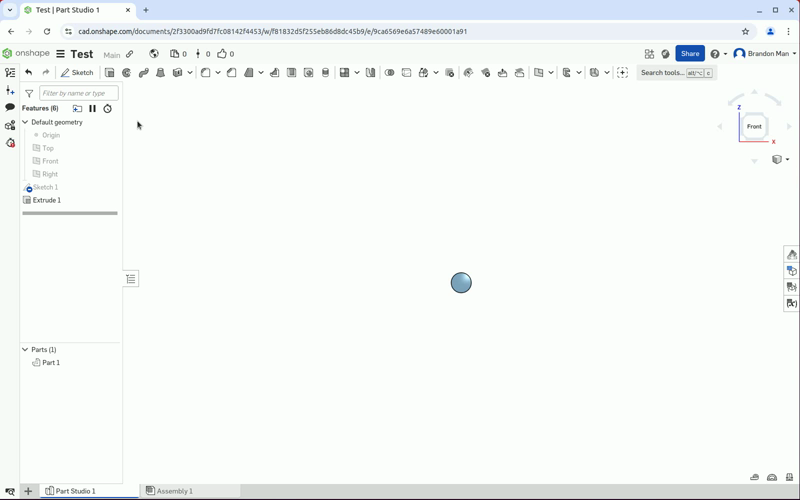
key(shift+h)
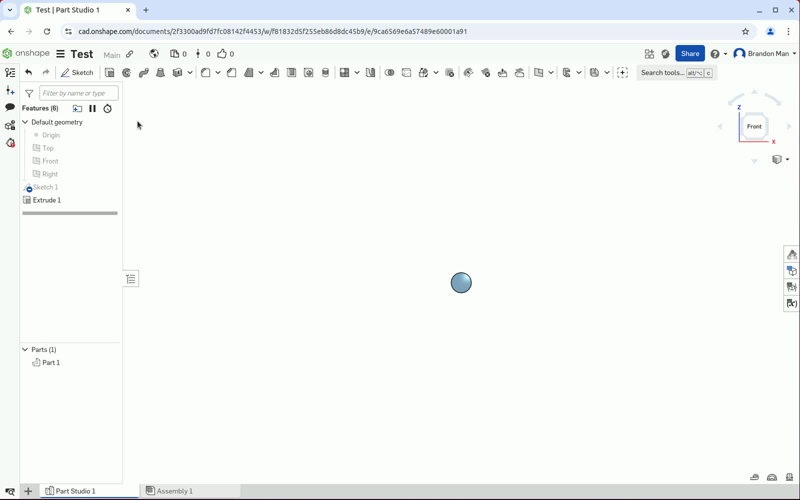
key(shift+h)
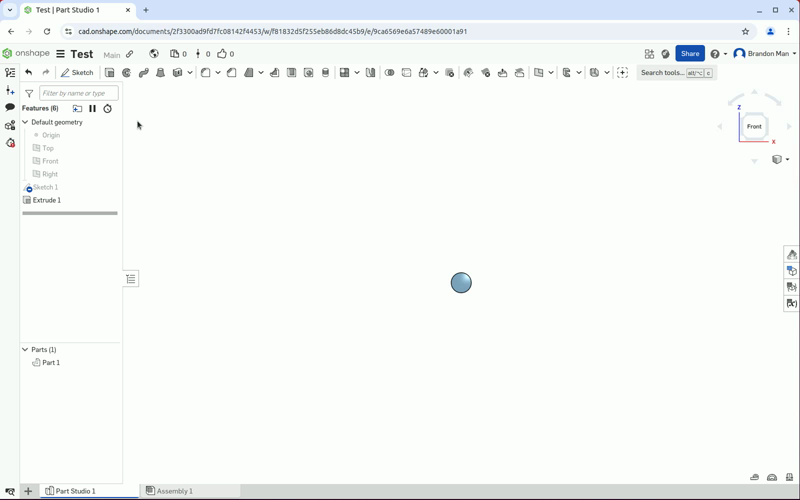
mouse_move(73, 189)
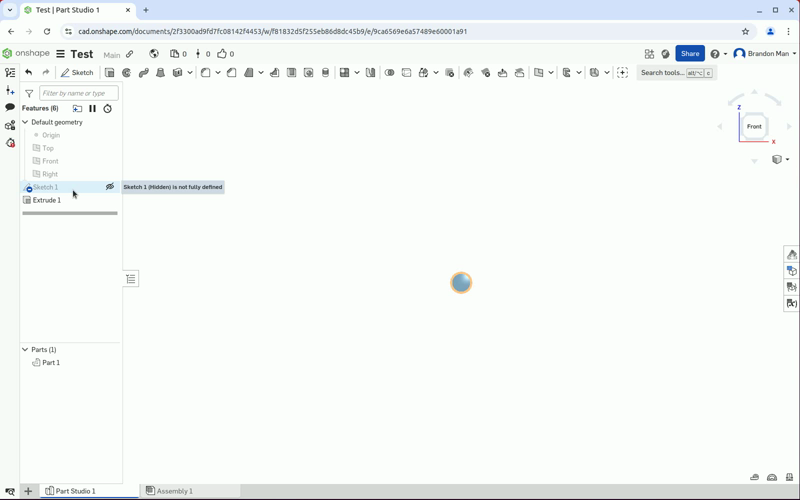
click(73, 189)
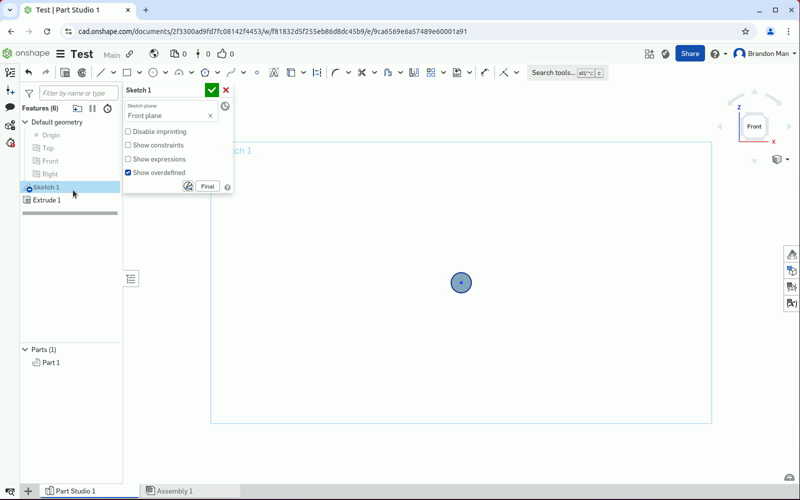
mouse_move(229, 92)
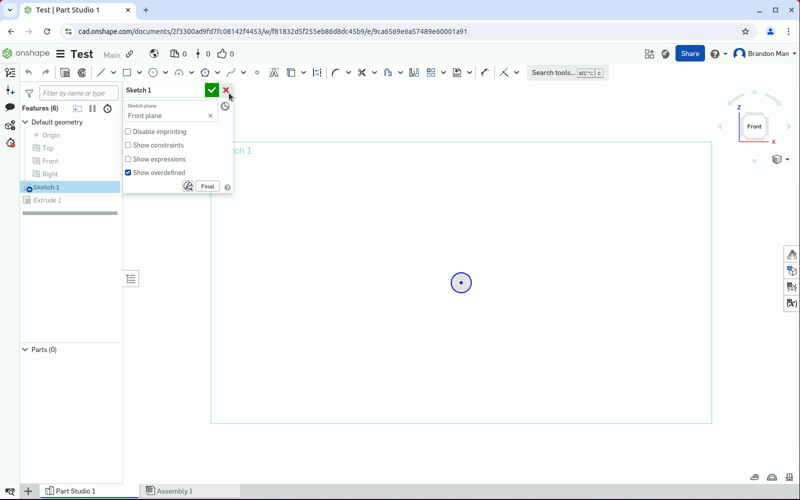
click(229, 92)
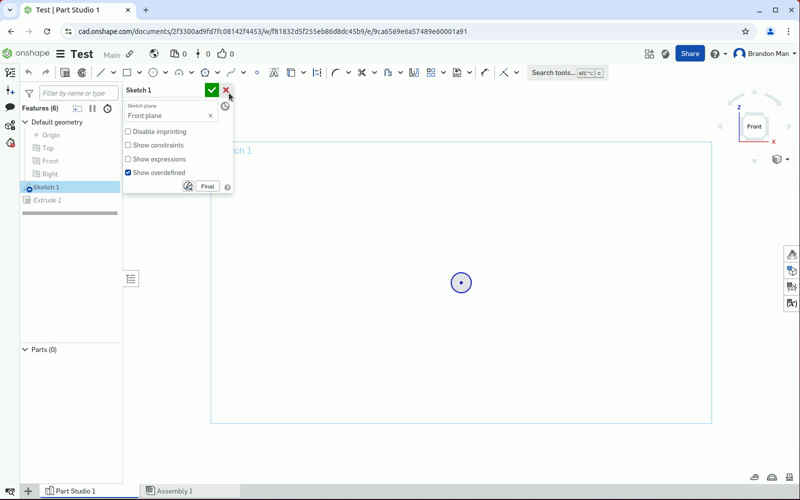
key(shift+s)
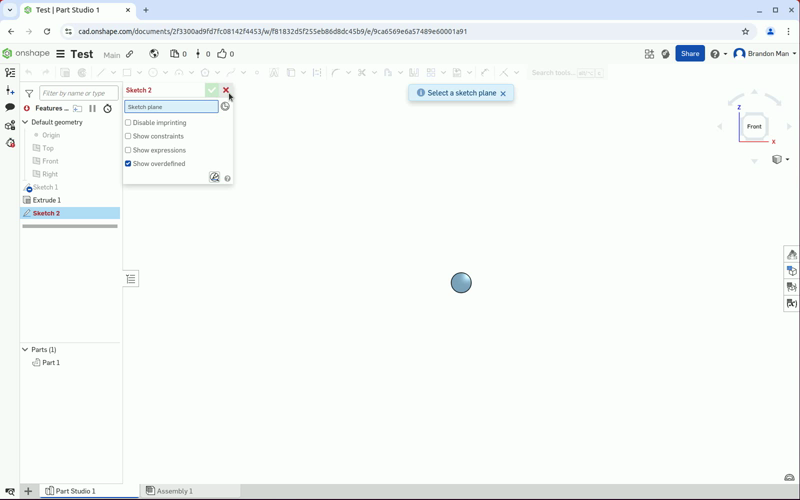
mouse_move(73, 163)
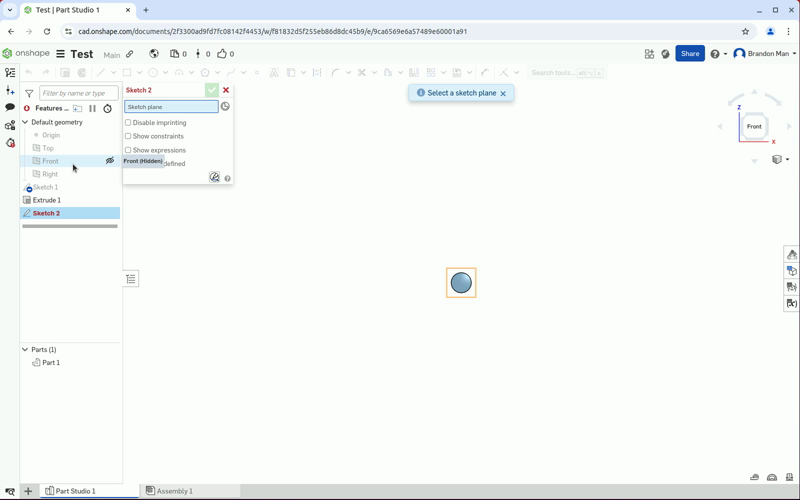
click(73, 163)
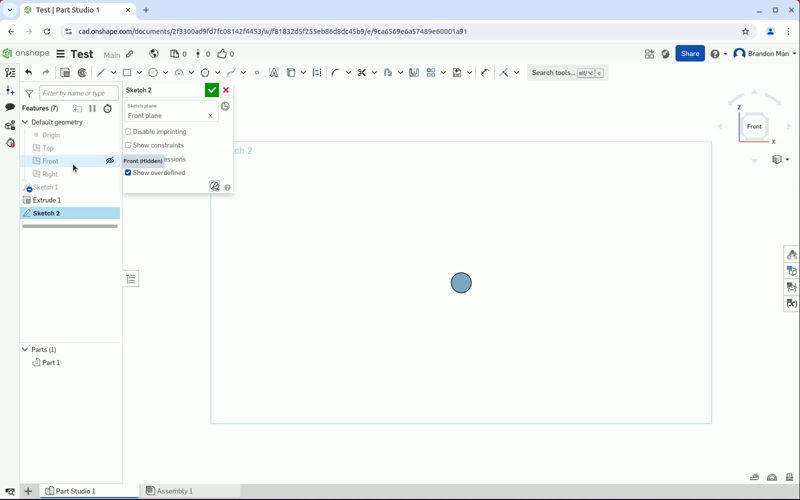
mouse_move(73, 352)
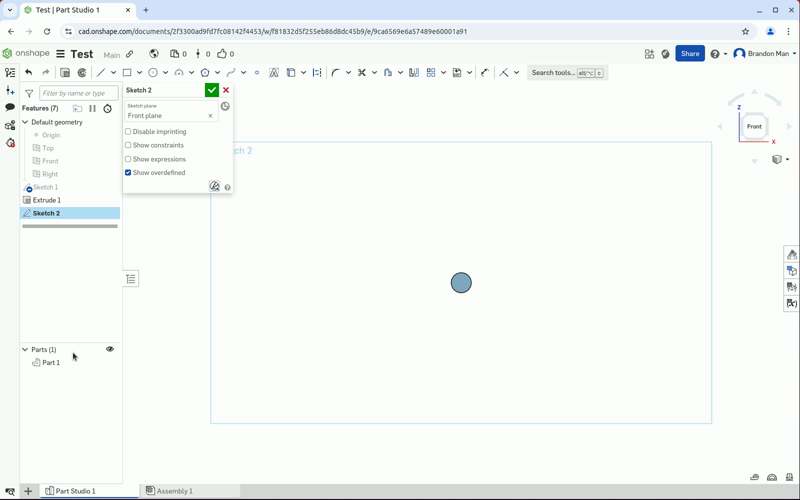
key(y)
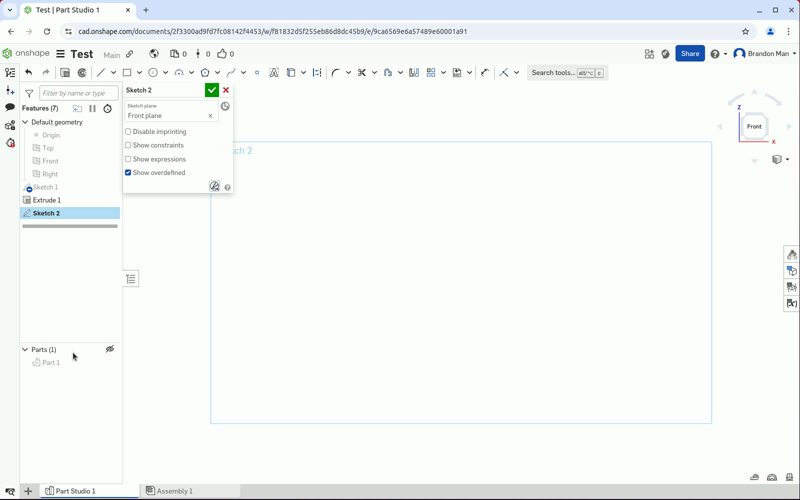
key(c)
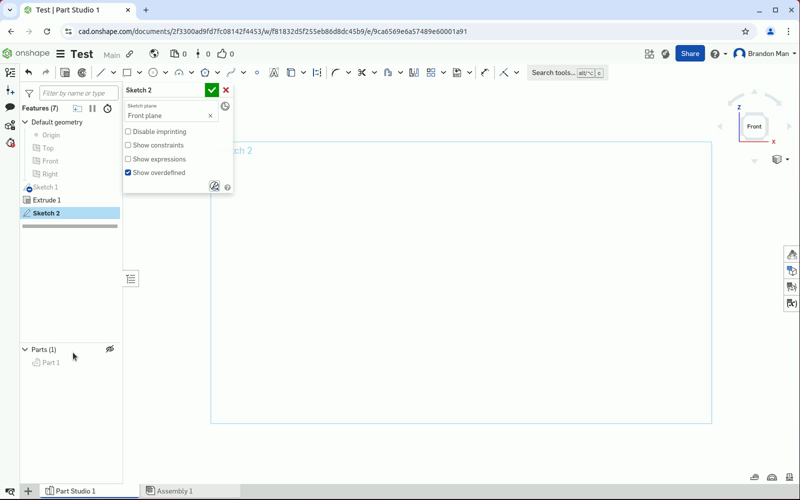
key_down(shift)
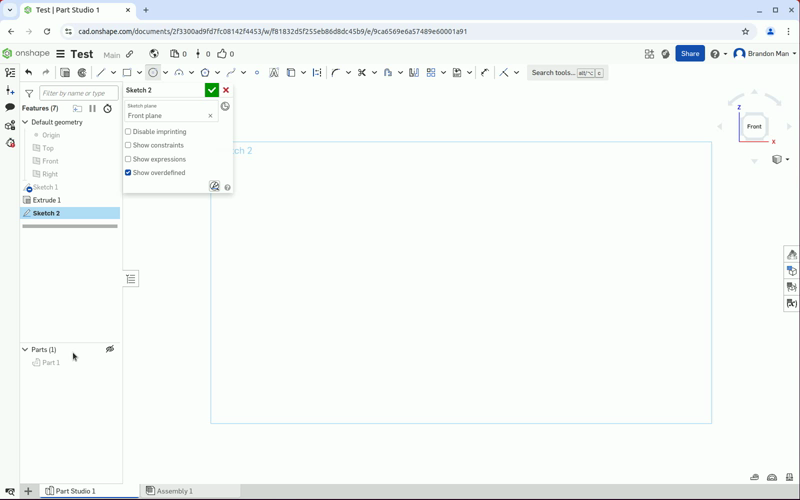
mouse_move(461, 282)
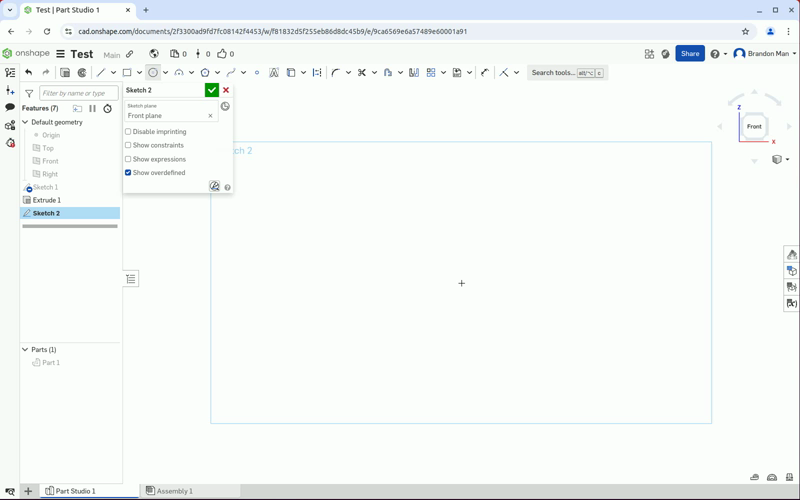
click(461, 282)
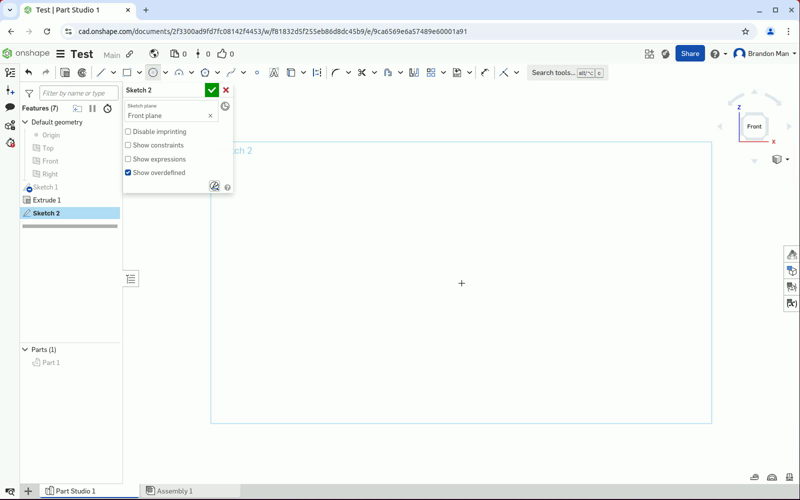
key_up(shift)
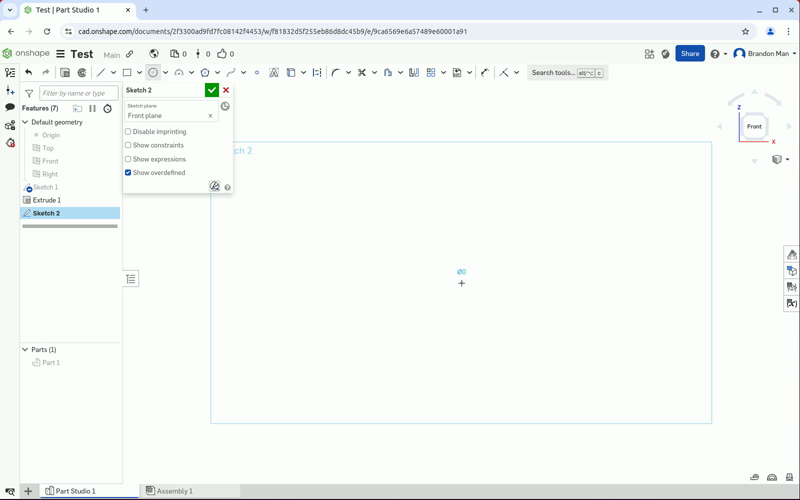
mouse_move(468, 282)
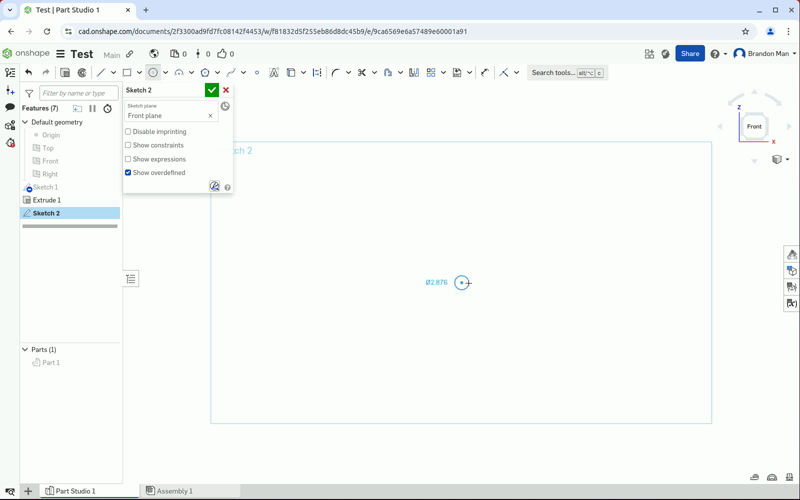
click(468, 282)
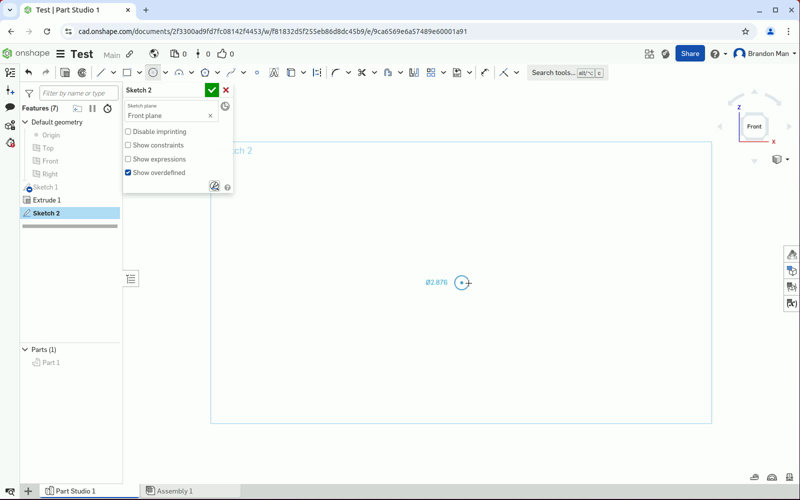
key(esc)
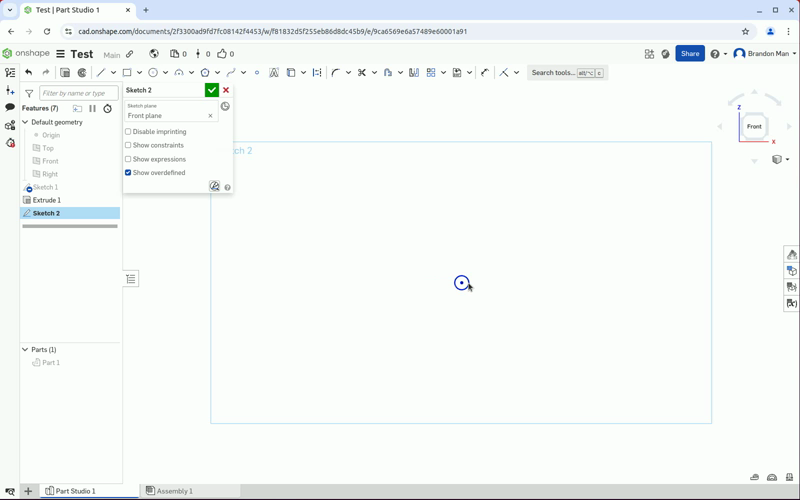
mouse_move(459, 286)
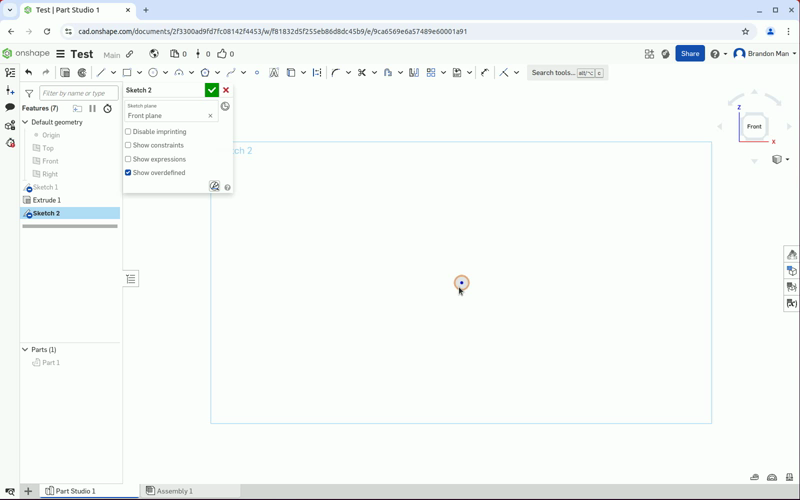
scroll(6)
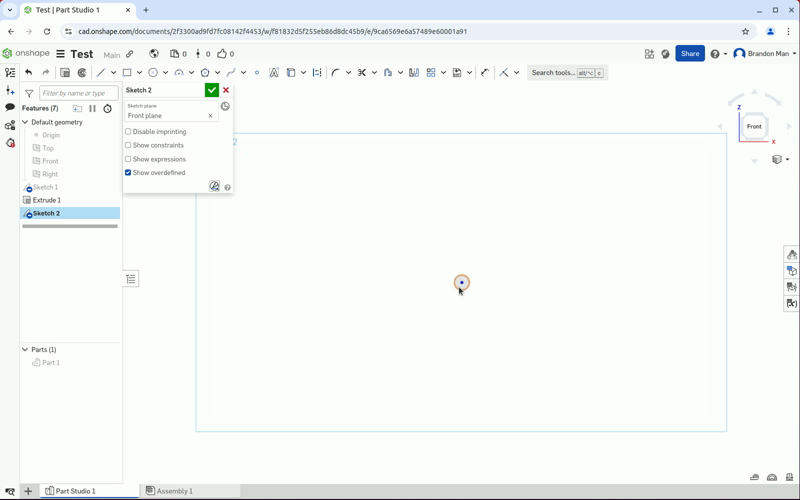
scroll(6)
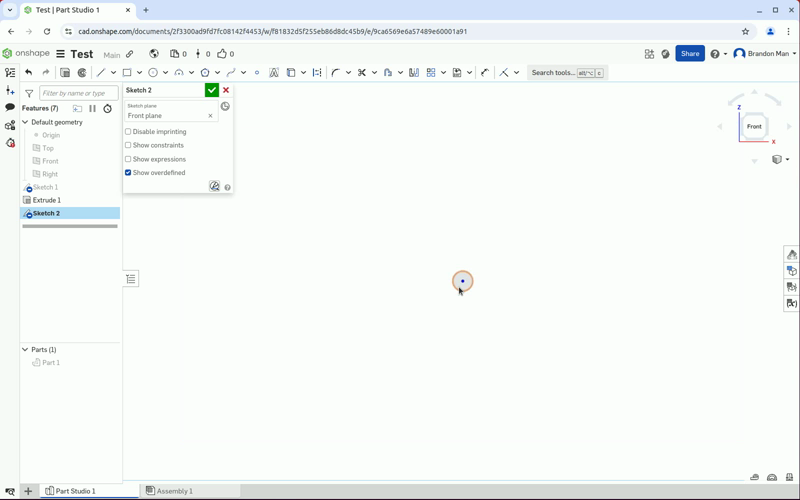
scroll(6)
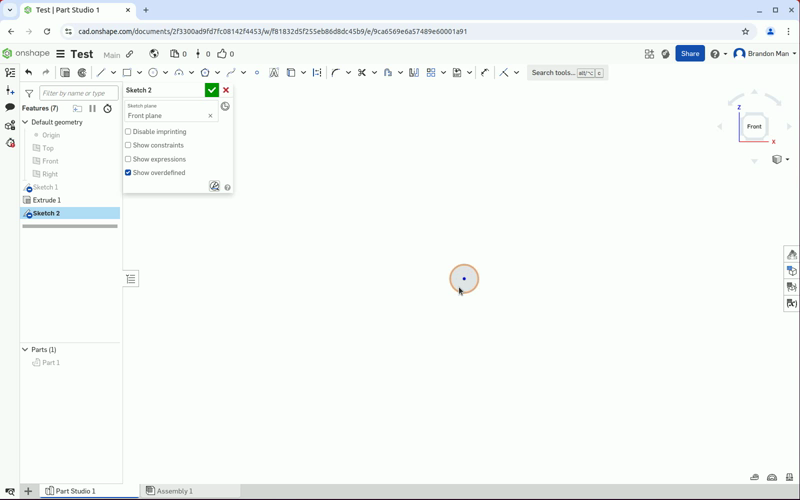
scroll(6)
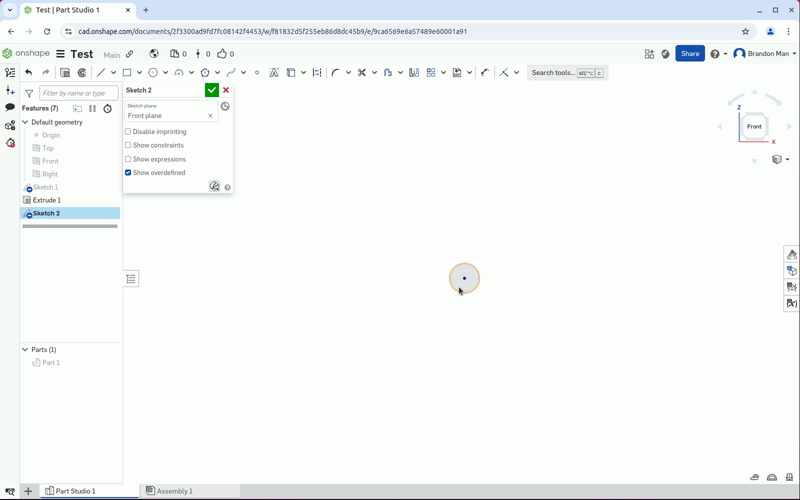
scroll(6)
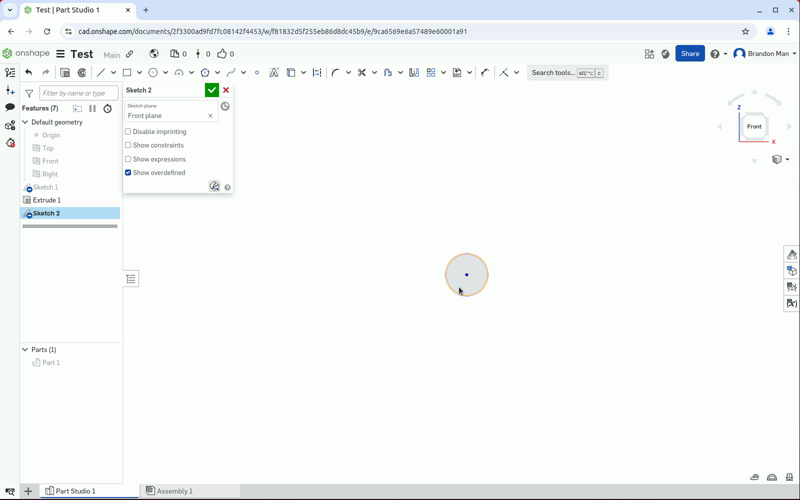
scroll(6)
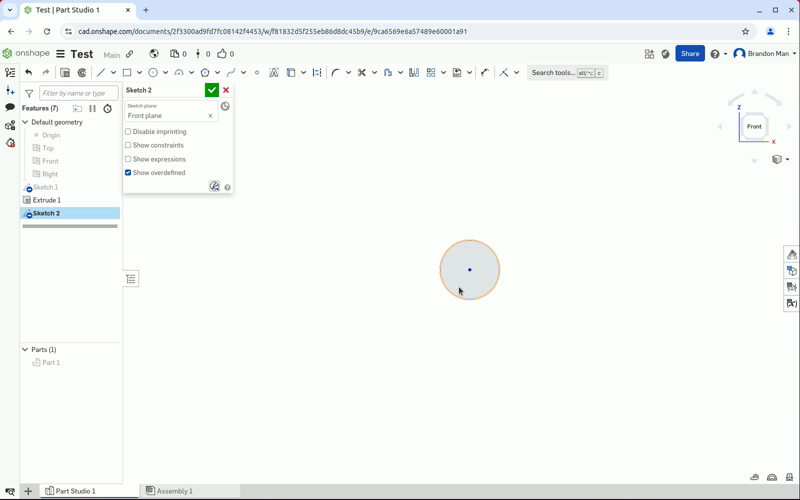
scroll(6)
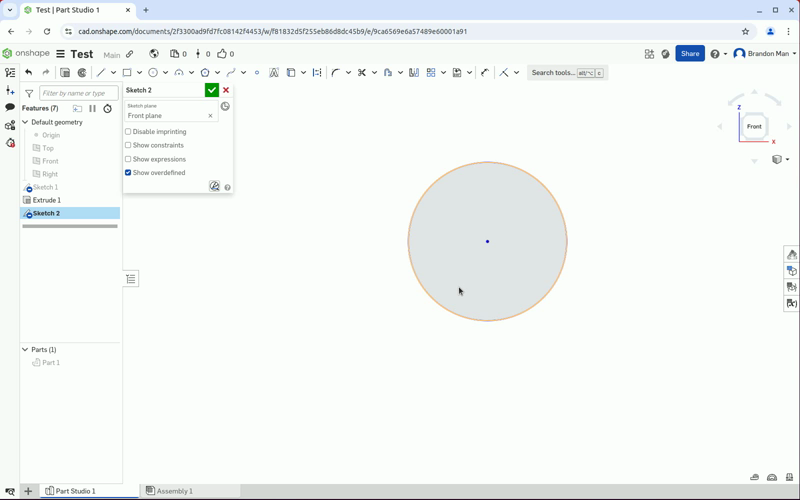
click(459, 286)
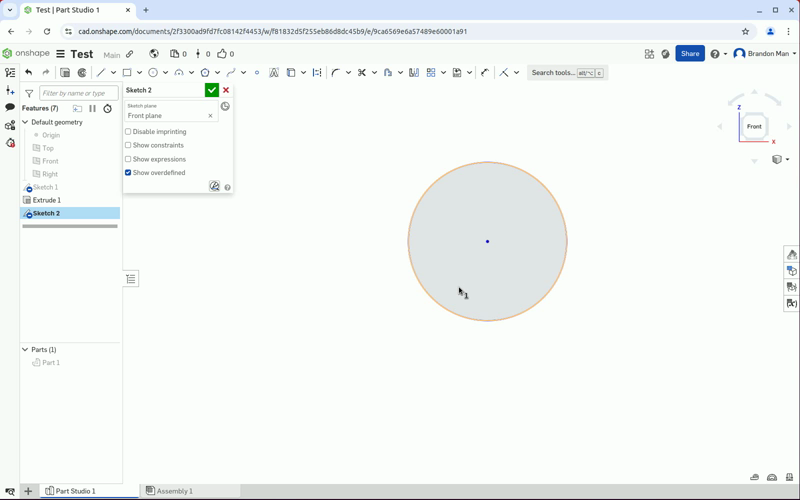
scroll(-6)
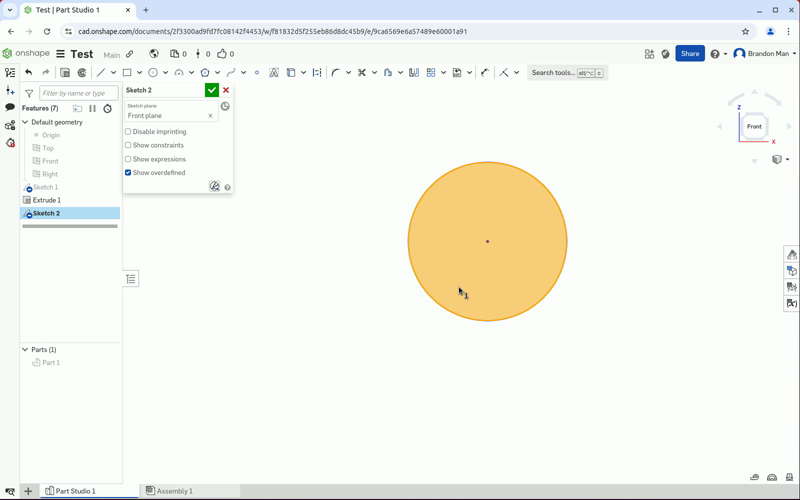
scroll(-6)
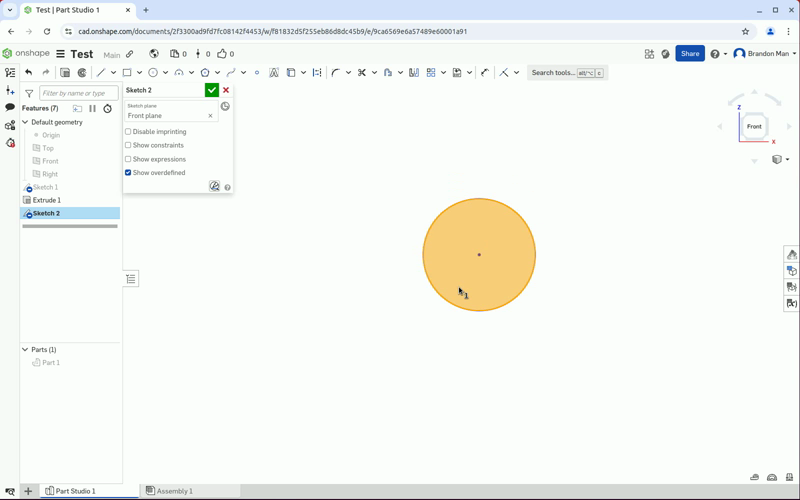
scroll(-6)
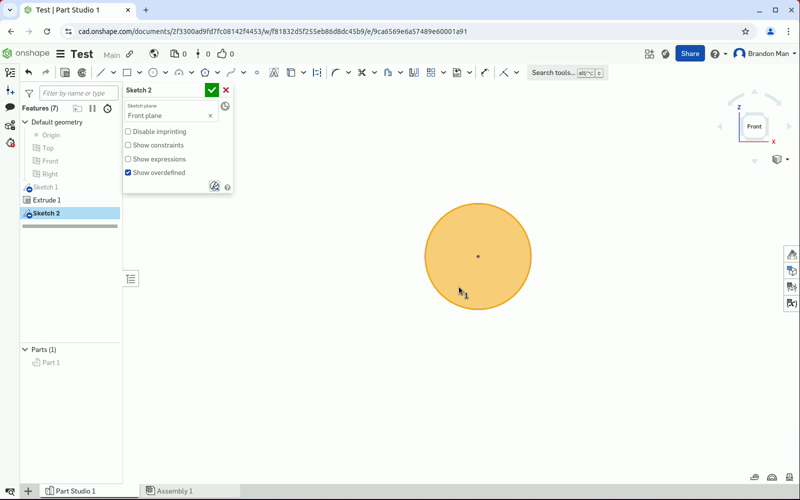
scroll(-6)
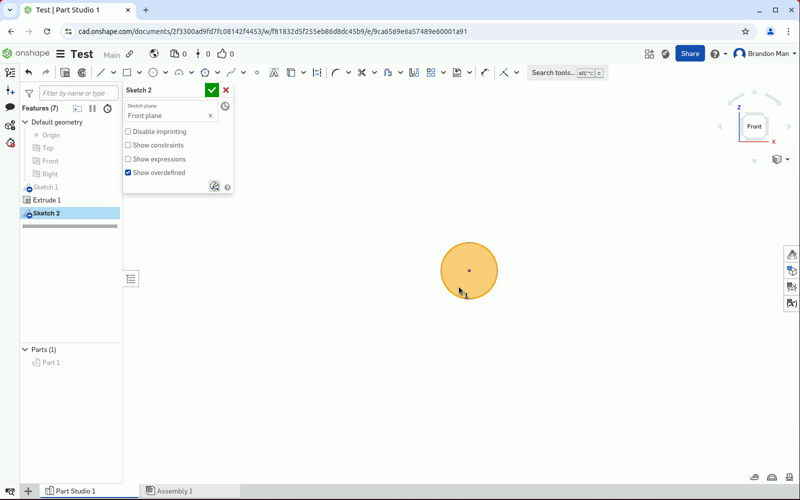
scroll(-6)
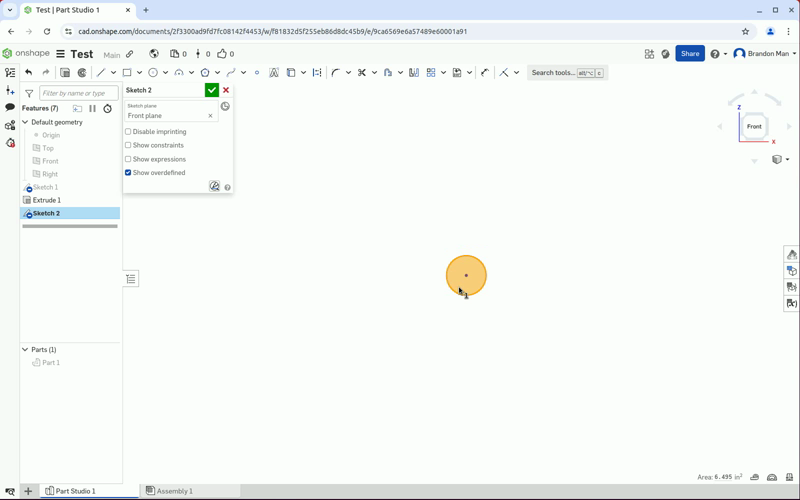
scroll(-6)
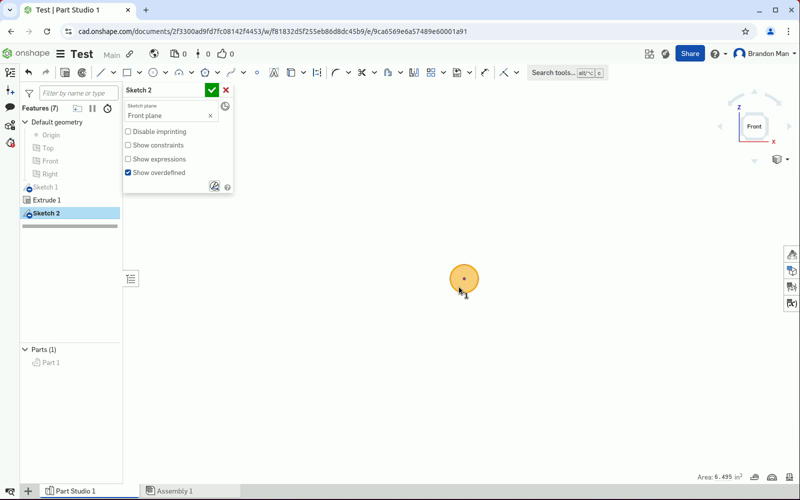
scroll(-6)
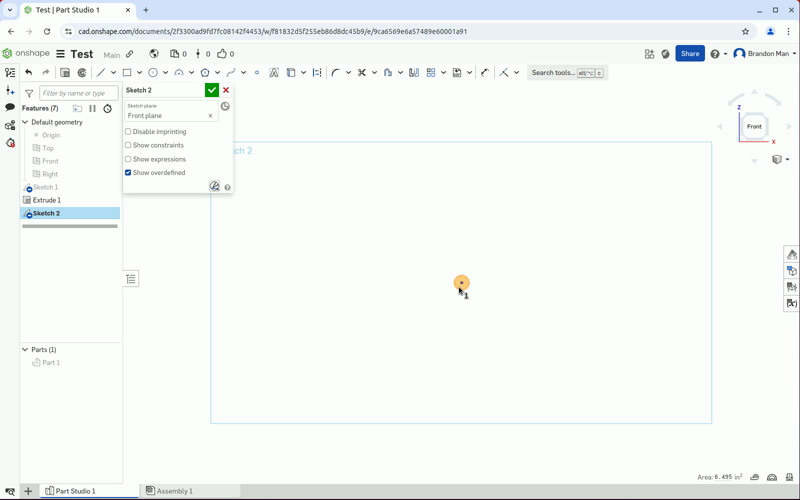
mouse_move(73, 352)
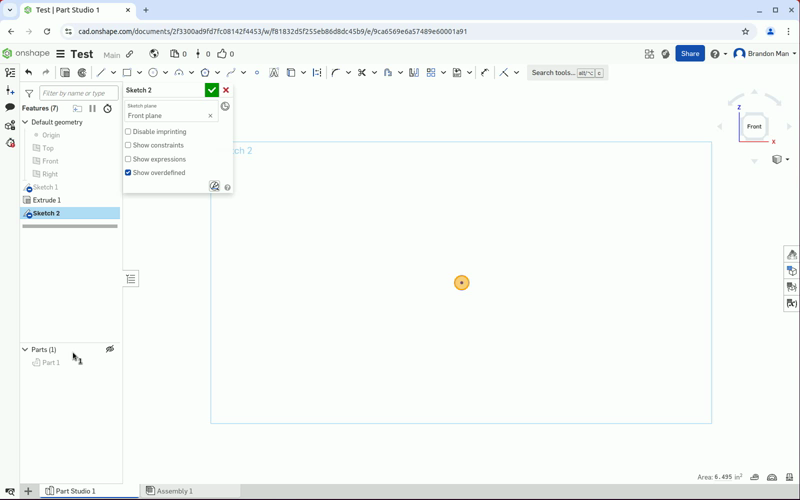
key(shift+y)
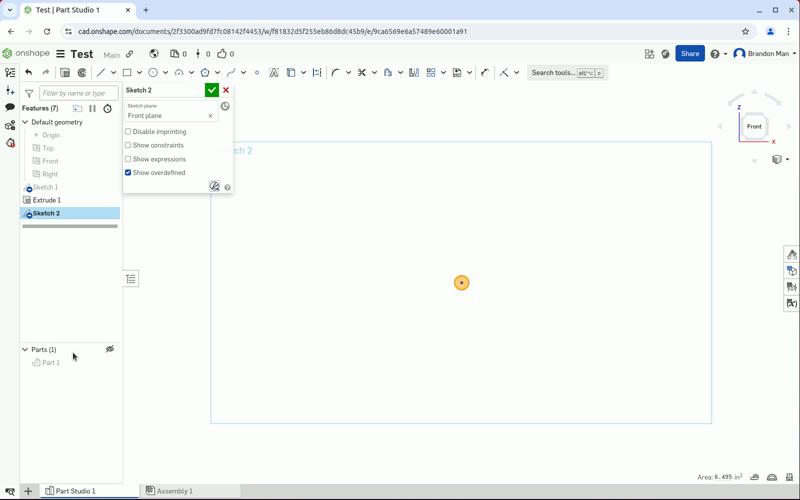
key(shift+e)
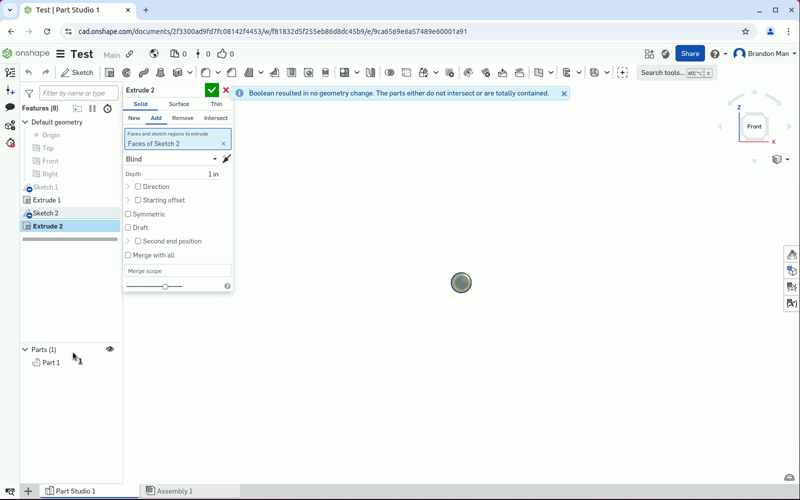
mouse_move(143, 106)
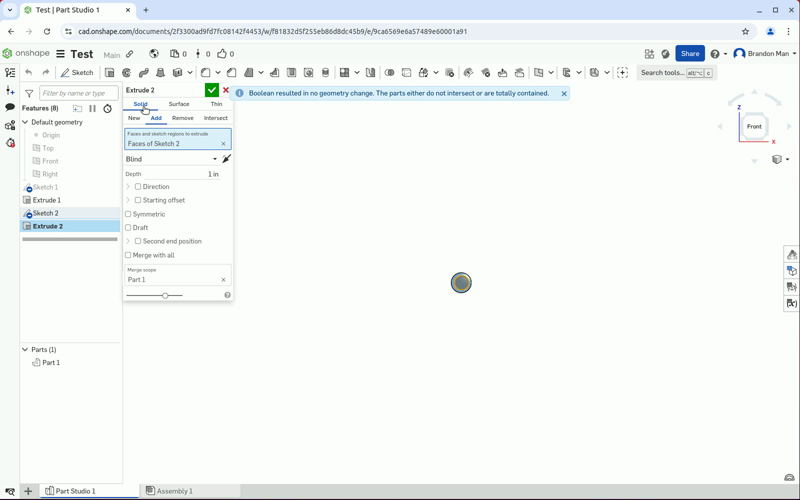
click(143, 106)
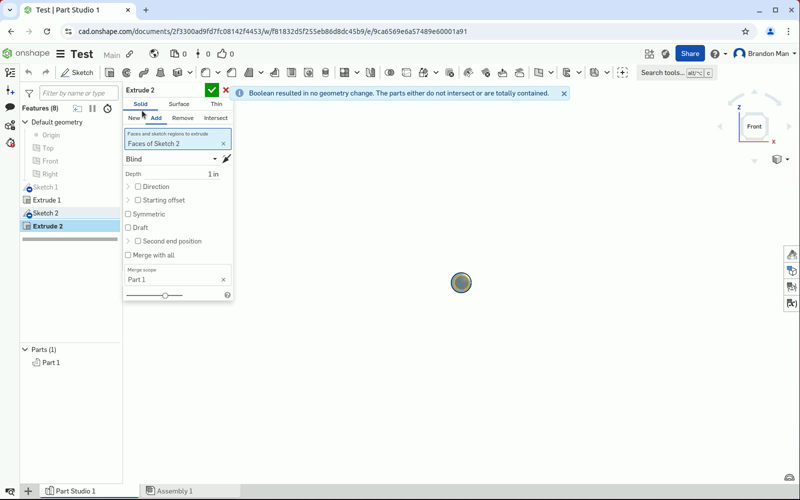
mouse_move(137, 120)
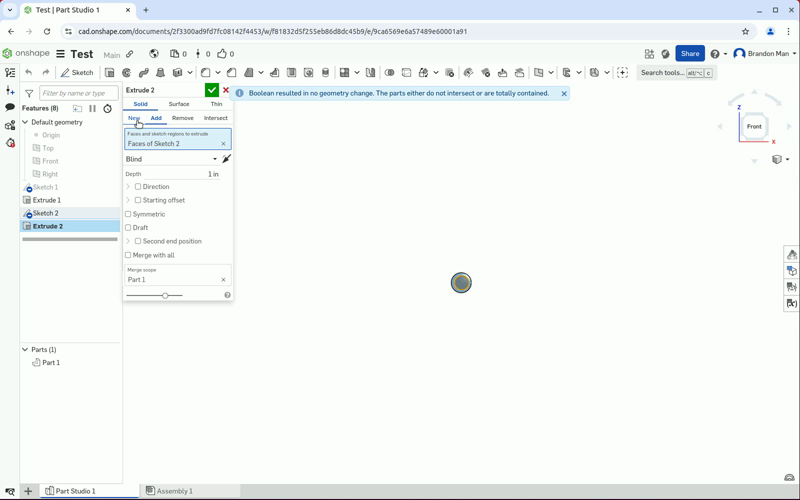
click(137, 120)
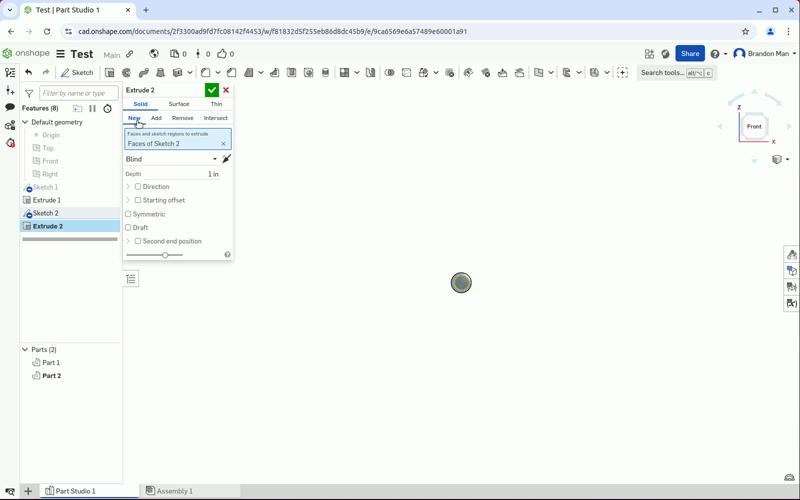
key(tab, 4)
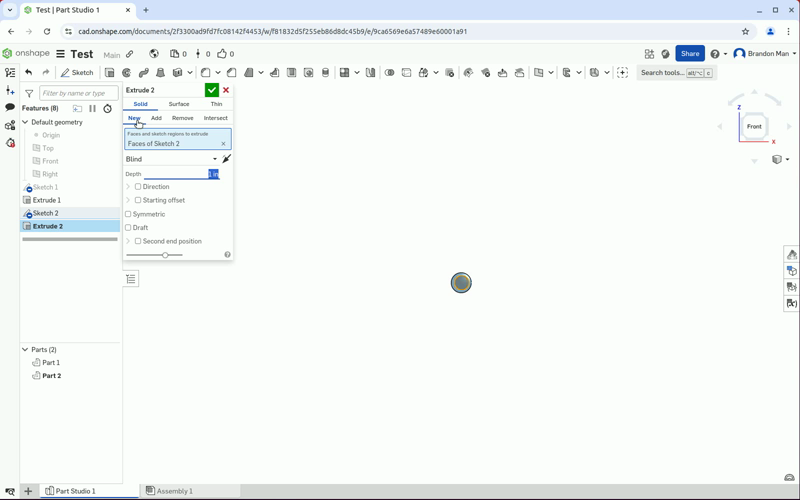
text(-5.055)
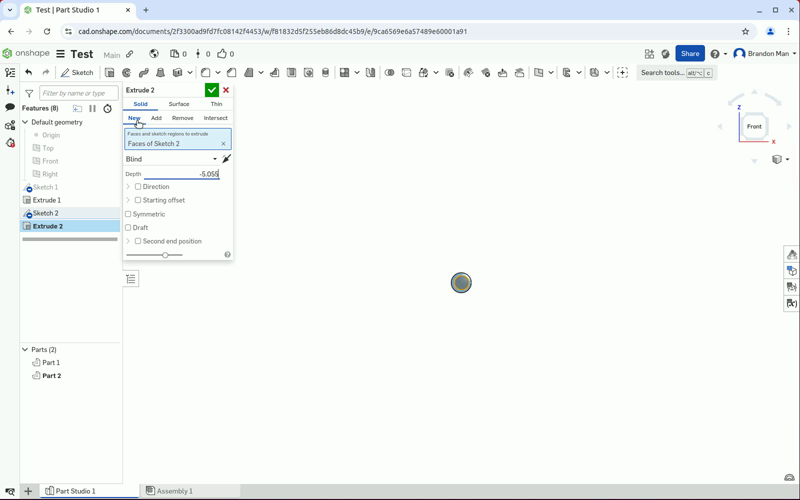
key(enter)
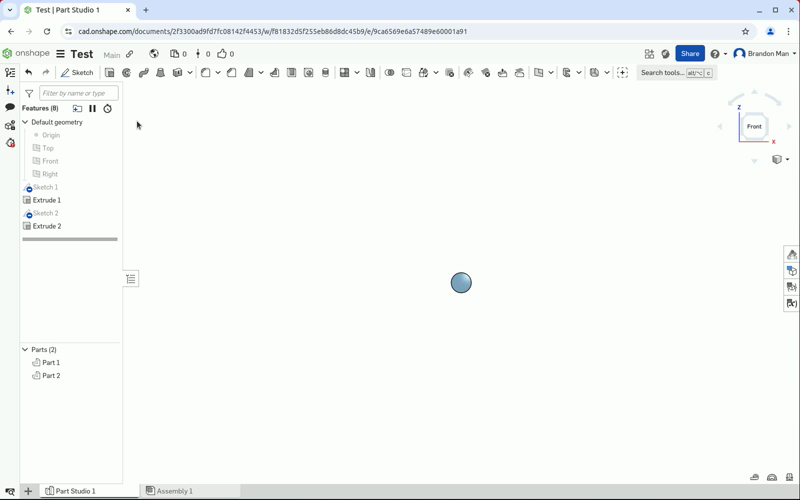
key(shift+h)
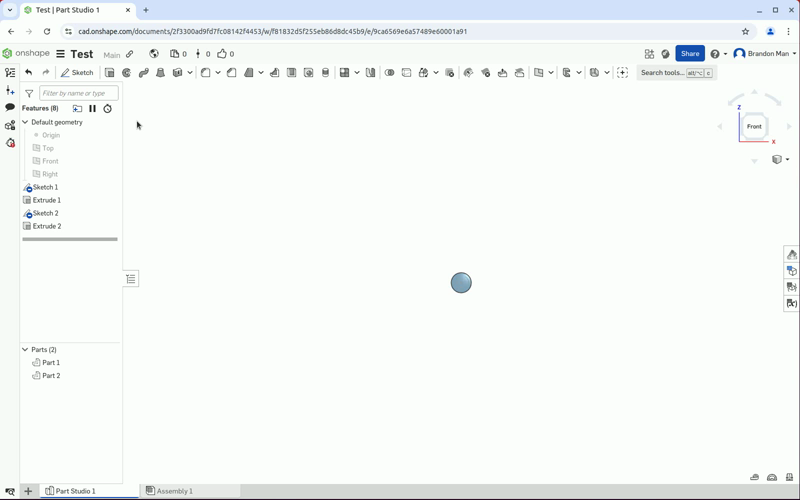
key(shift+h)
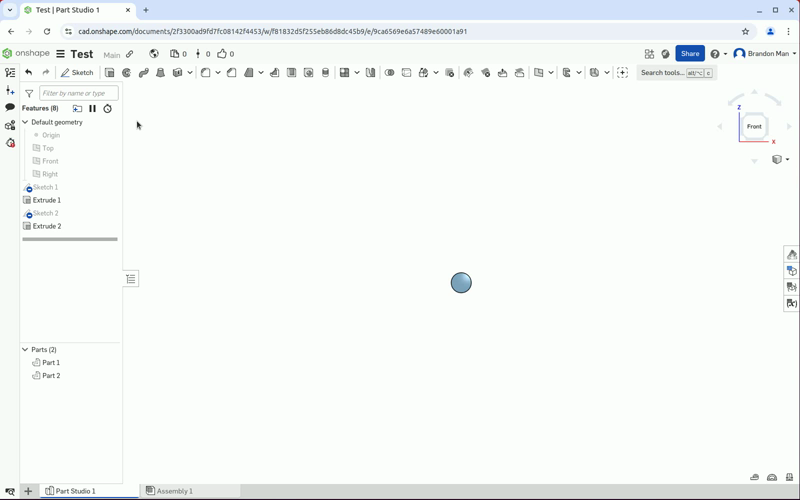
mouse_move(73, 189)
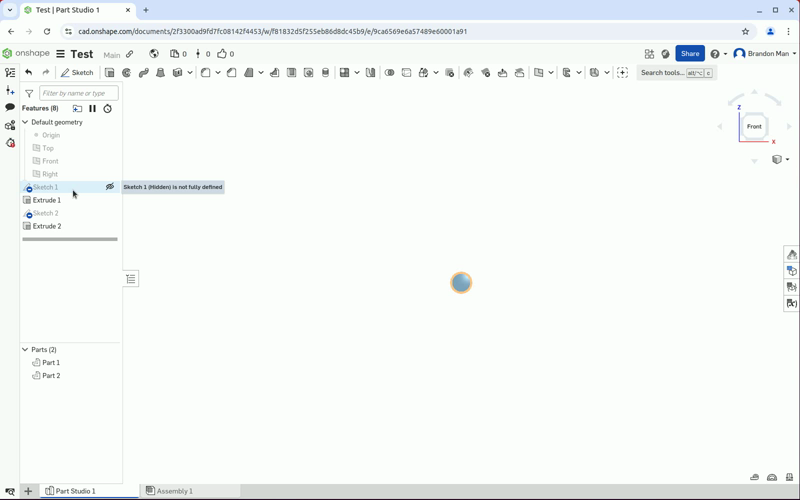
click(73, 189)
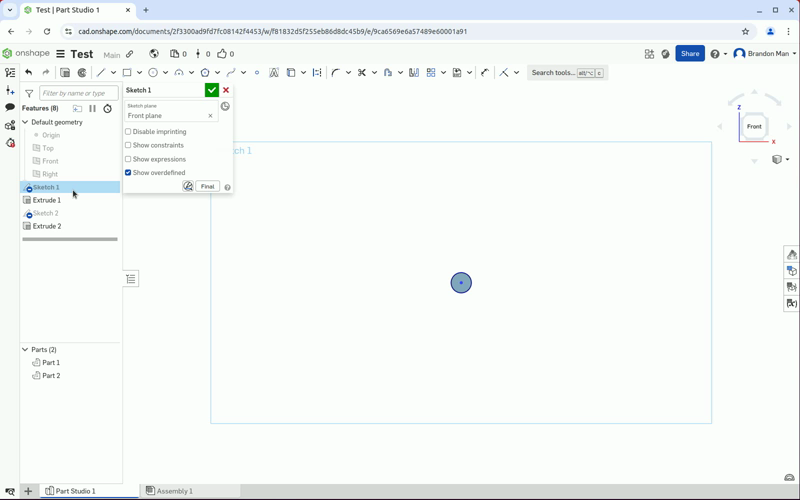
mouse_move(229, 92)
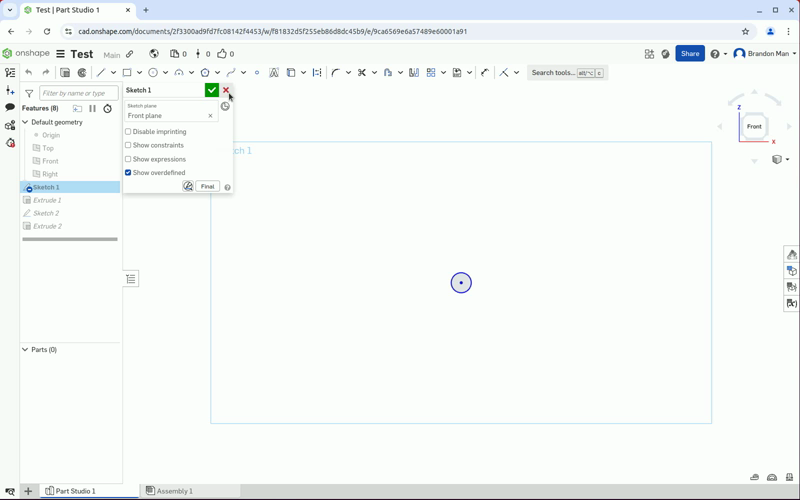
click(229, 92)
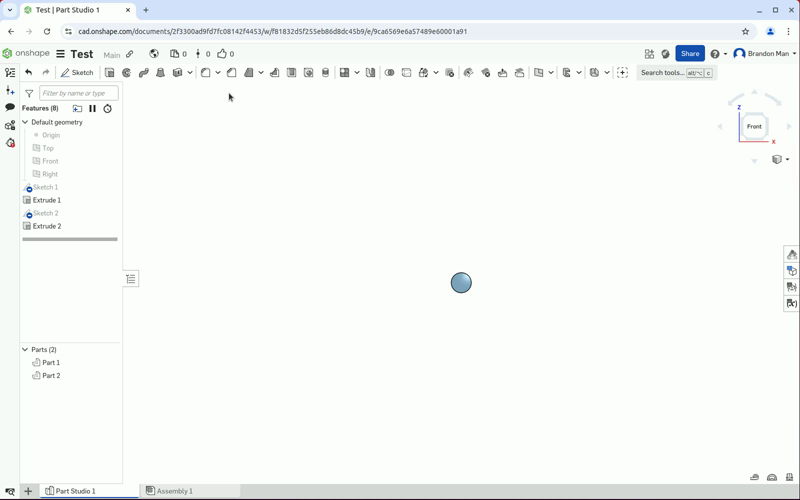
mouse_move(541, 75)
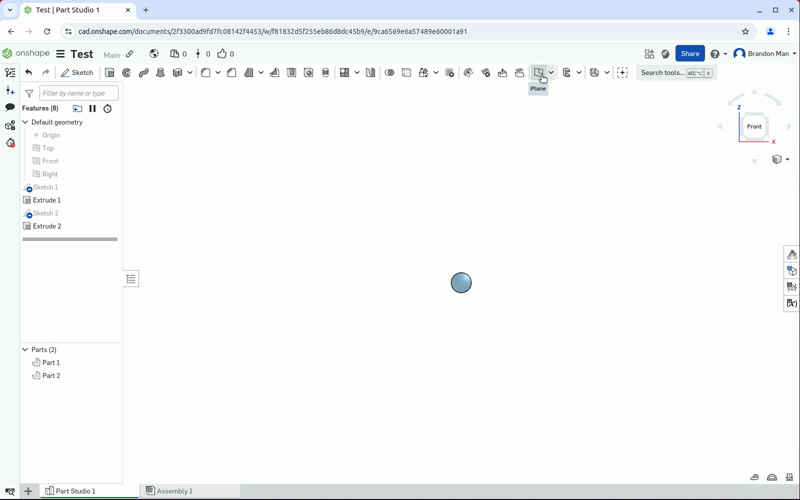
click(541, 75)
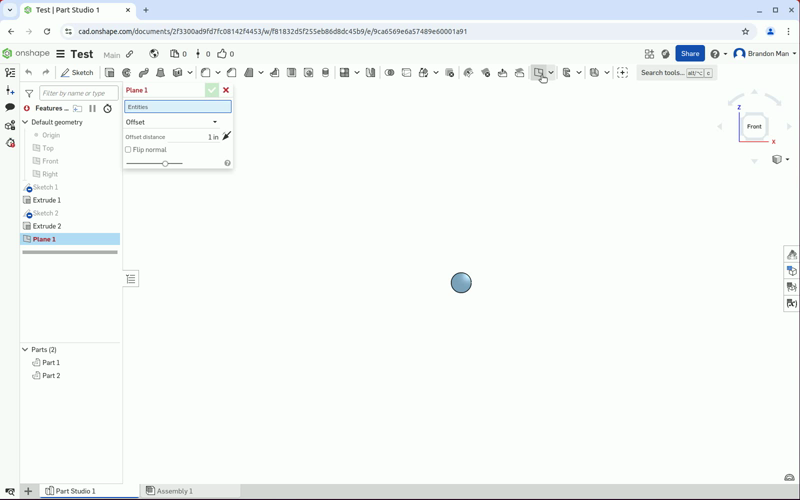
mouse_move(73, 163)
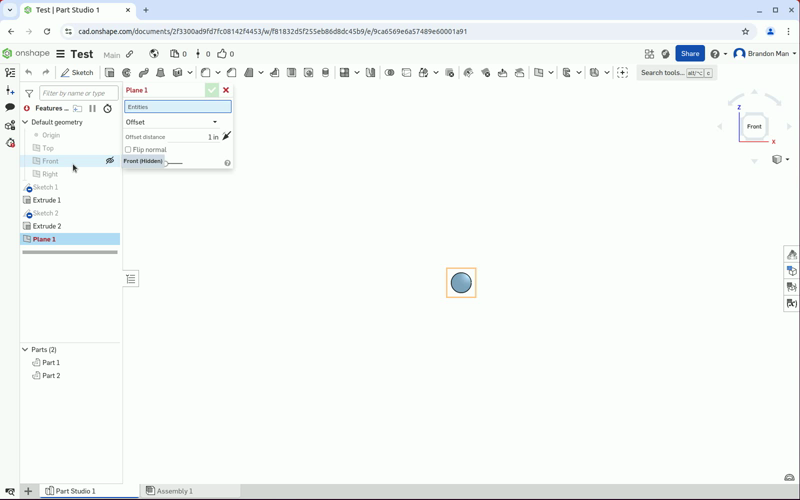
click(73, 163)
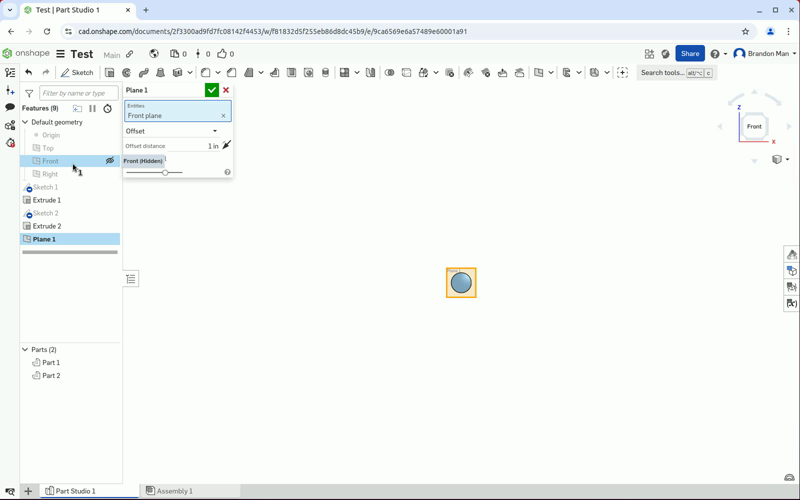
key(tab, 2)
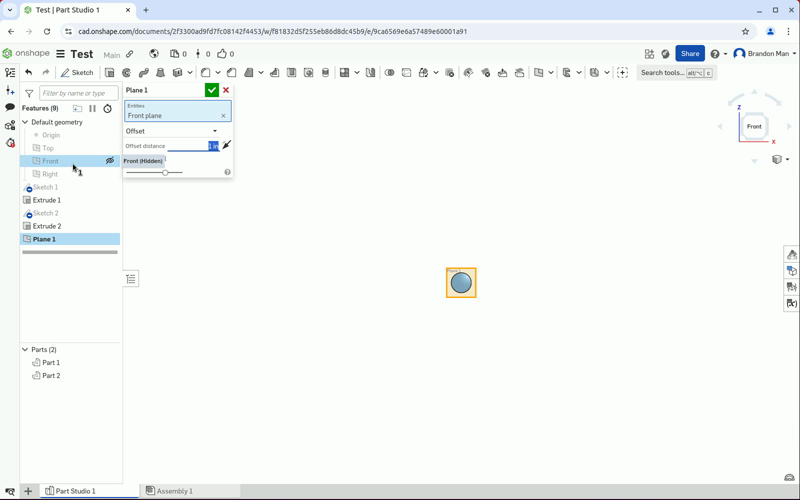
text(20.459)
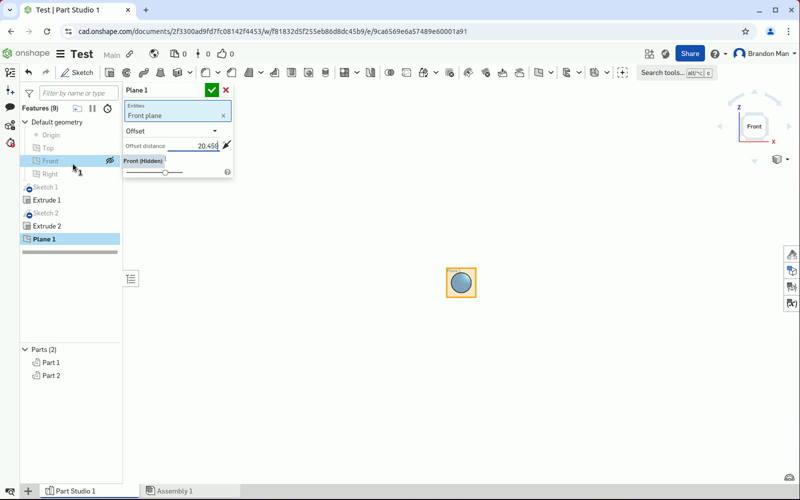
key(enter, 2)
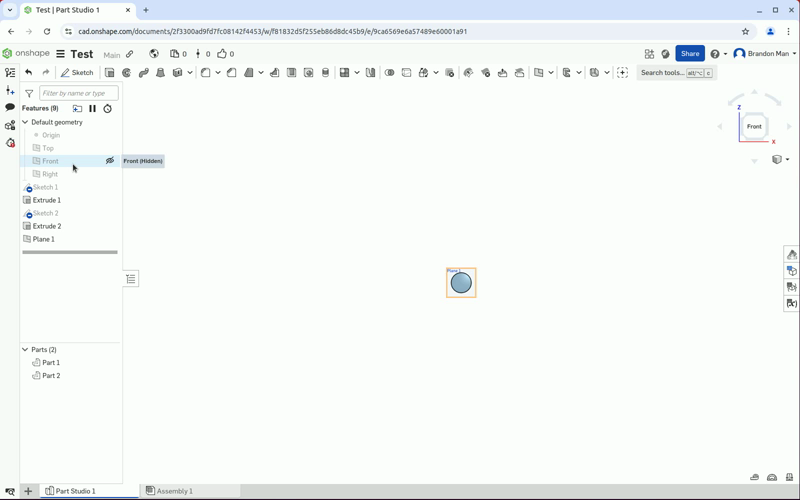
key(shift+s)
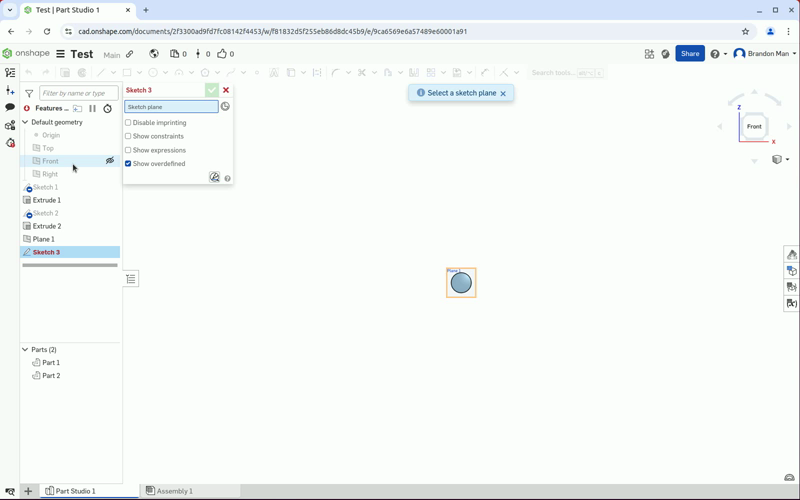
mouse_move(73, 241)
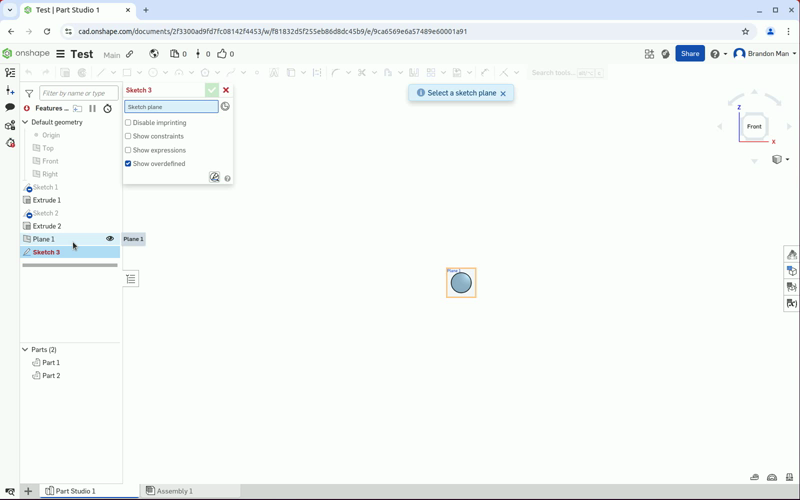
click(73, 241)
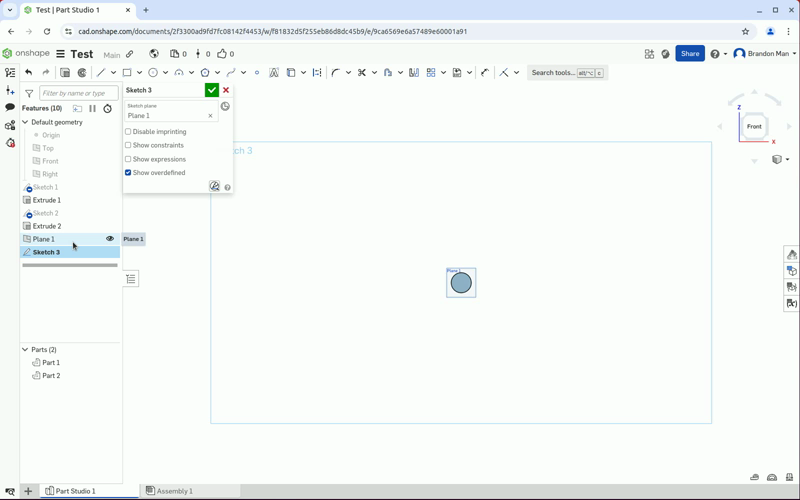
mouse_move(73, 352)
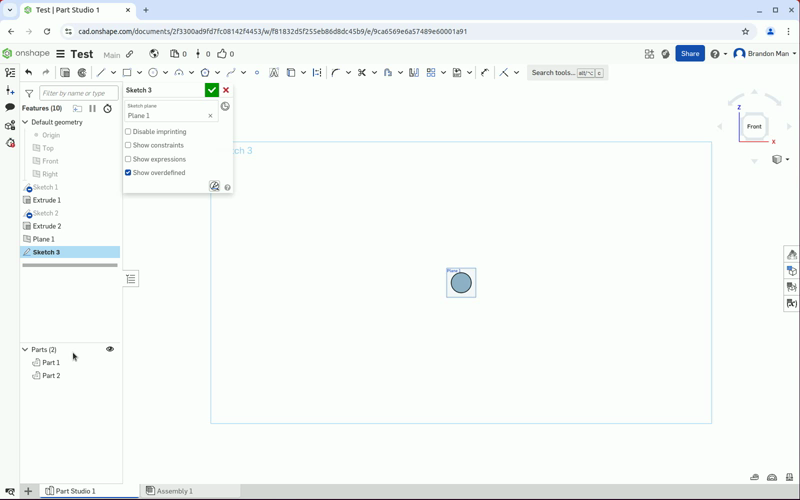
key(y)
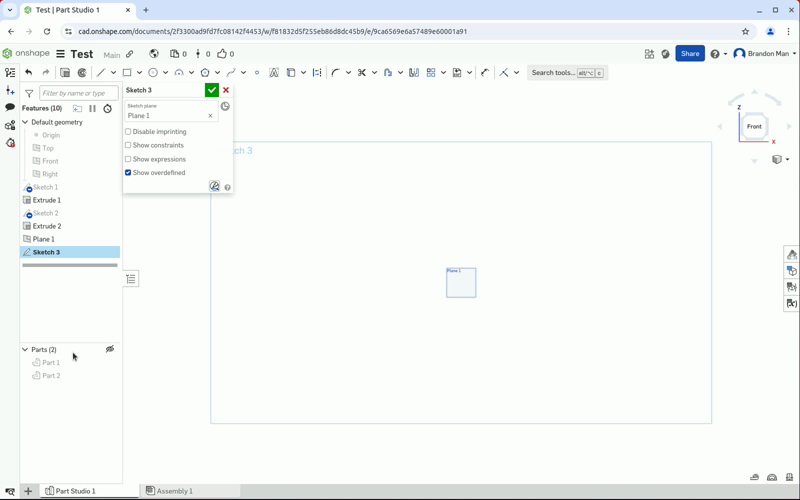
key(c)
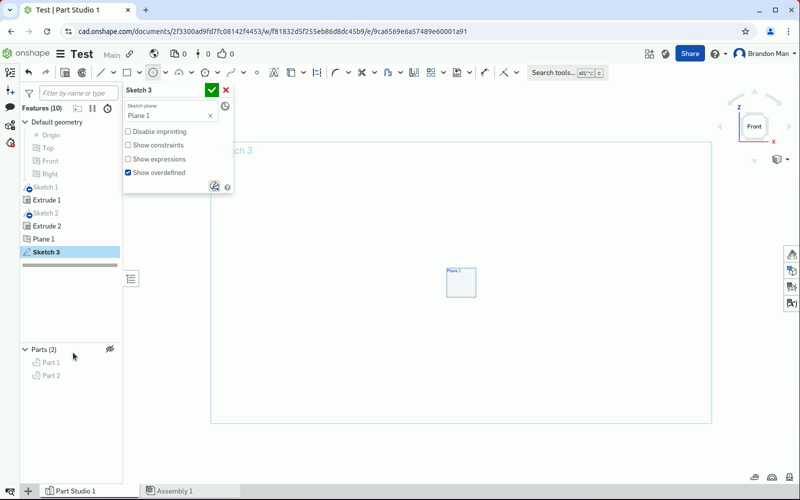
key_down(shift)
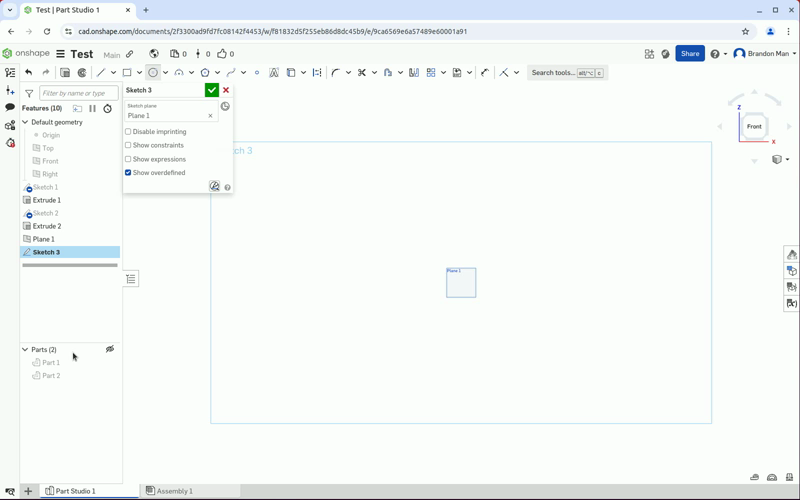
mouse_move(460, 282)
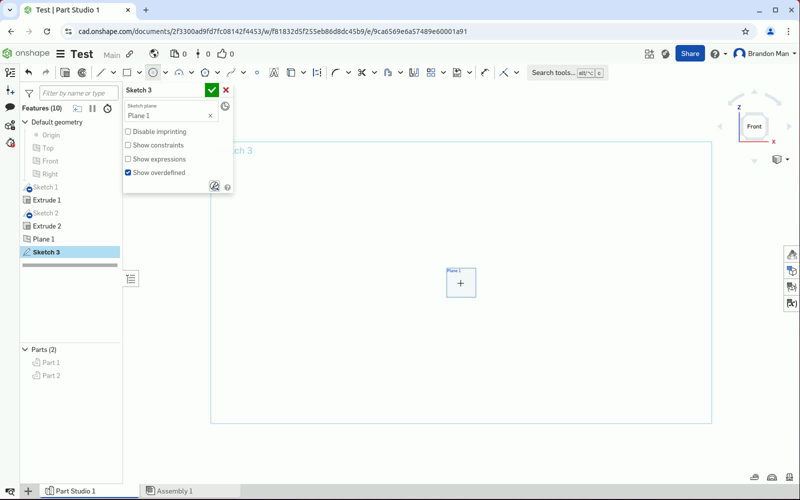
click(460, 282)
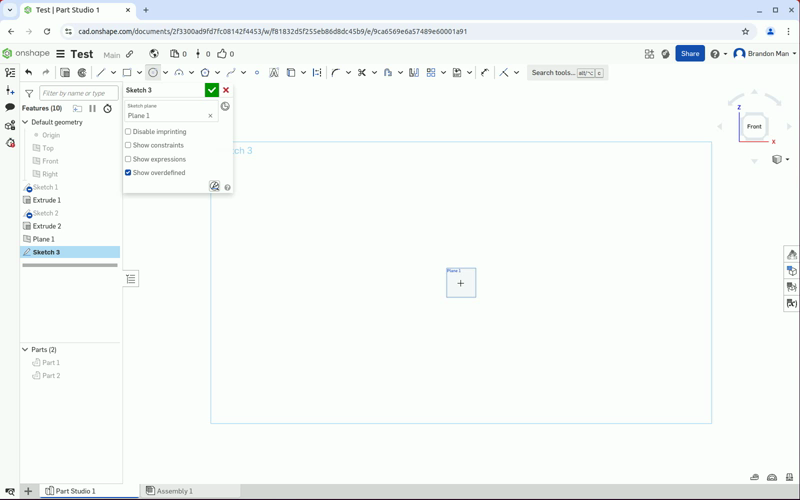
key_up(shift)
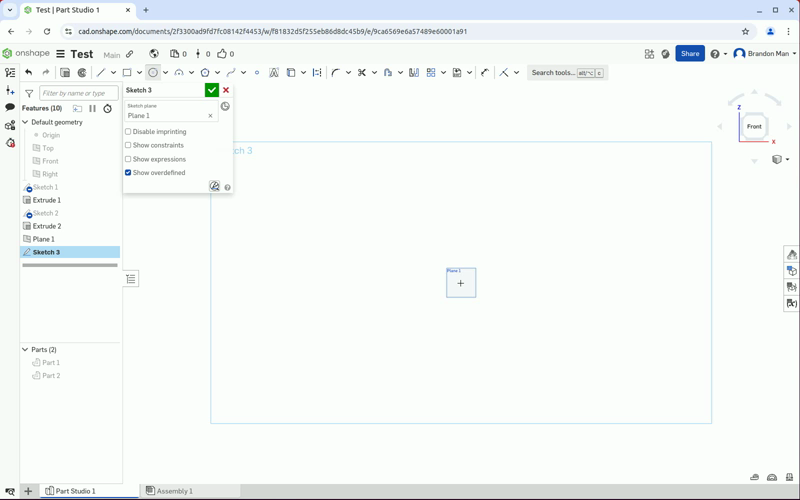
mouse_move(468, 282)
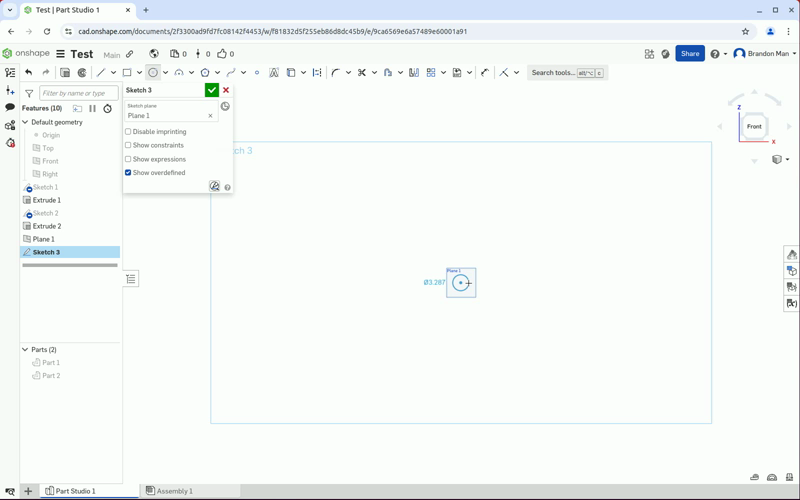
click(468, 282)
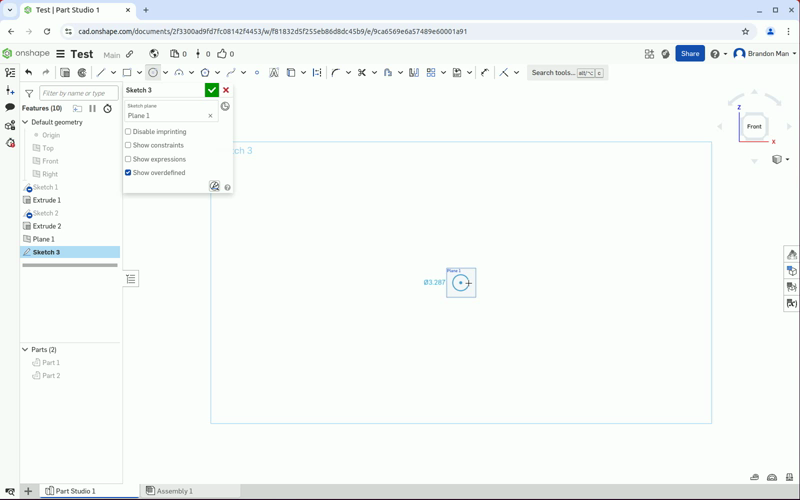
key(esc)
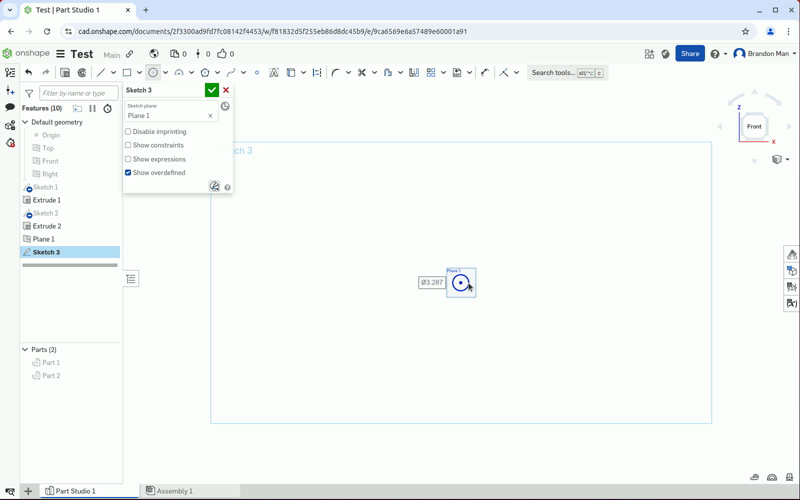
mouse_move(466, 279)
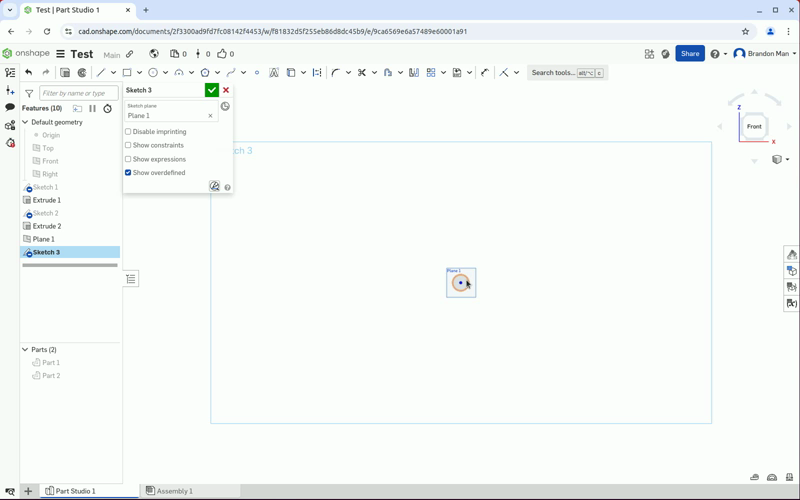
scroll(6)
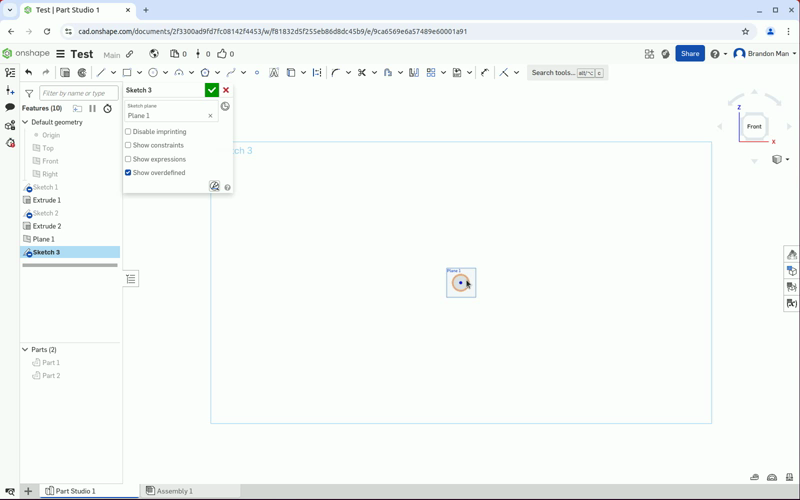
scroll(6)
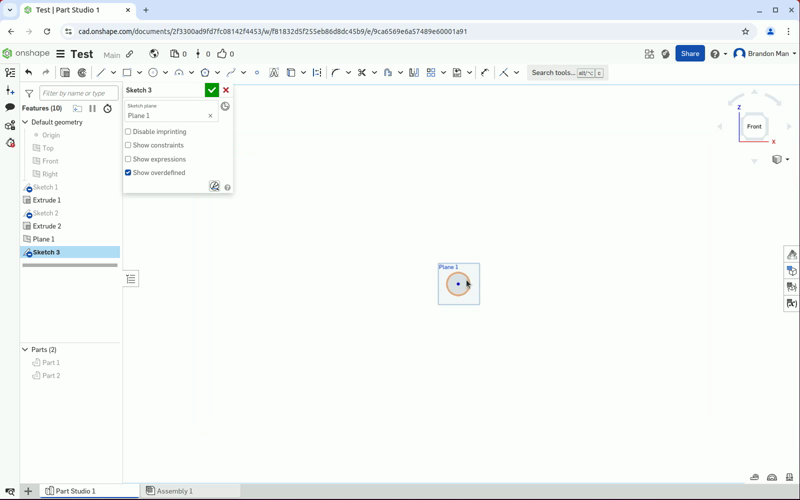
scroll(6)
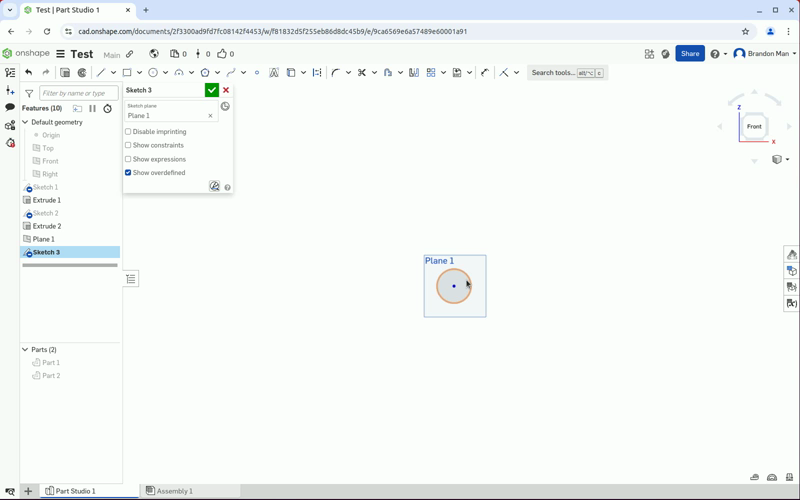
scroll(6)
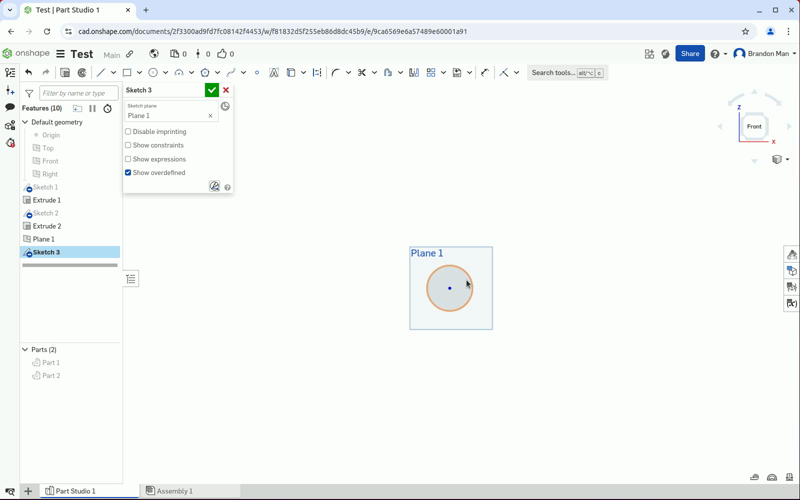
scroll(6)
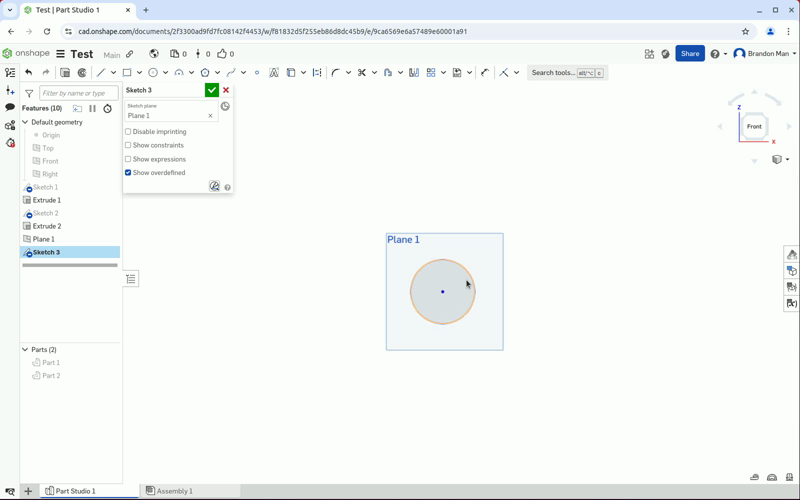
scroll(6)
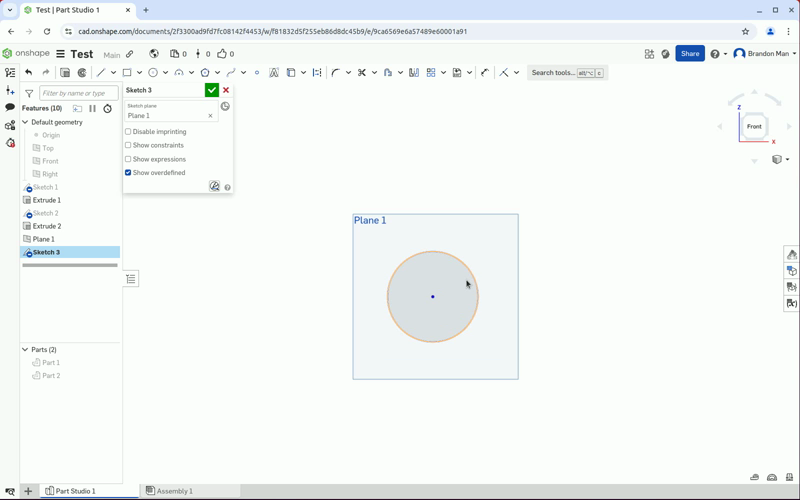
scroll(6)
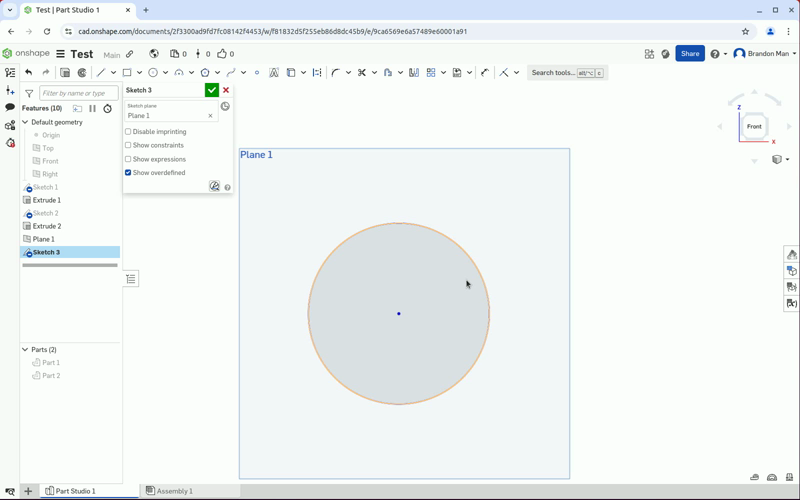
click(466, 279)
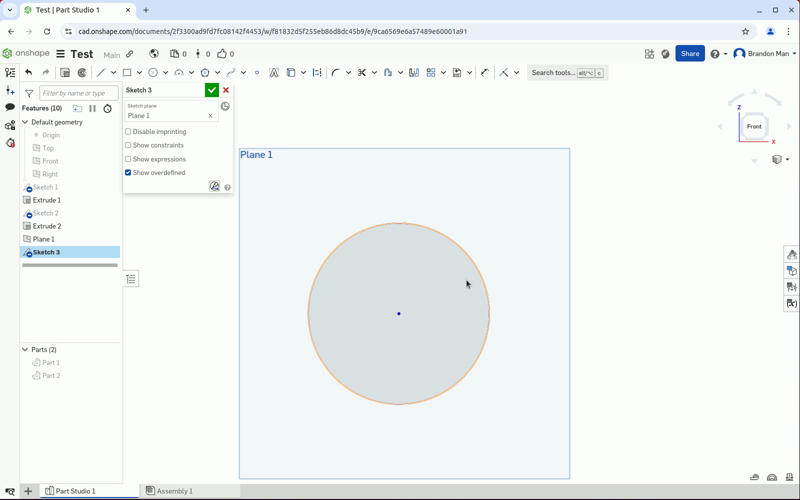
scroll(-6)
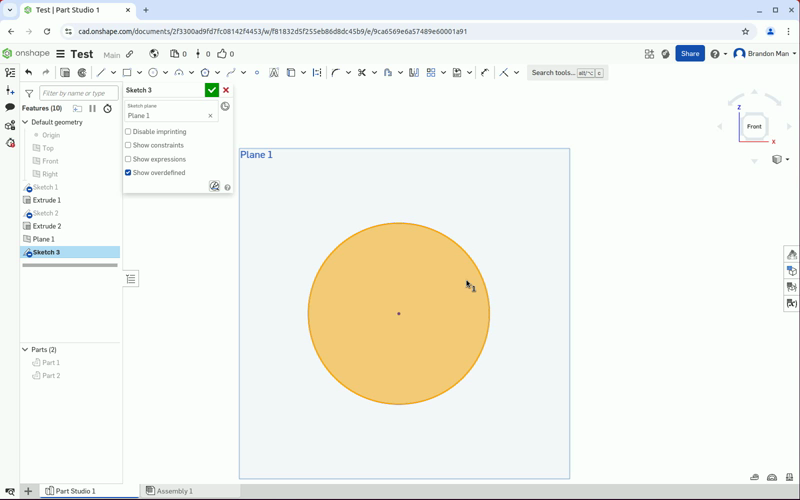
scroll(-6)
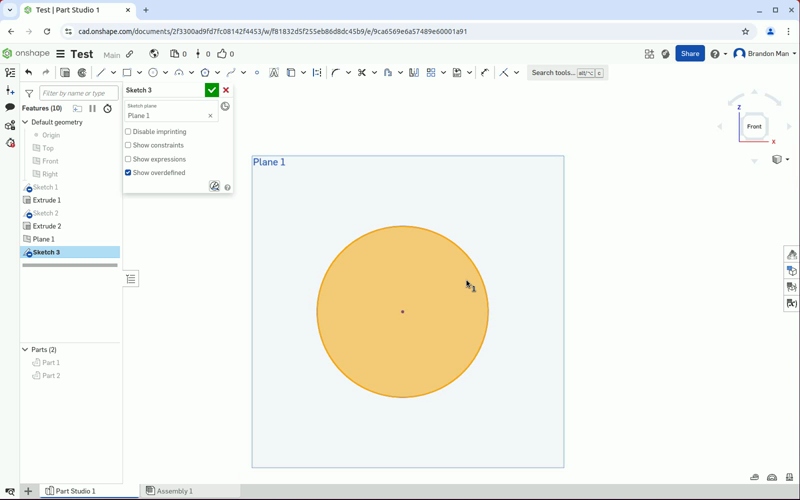
scroll(-6)
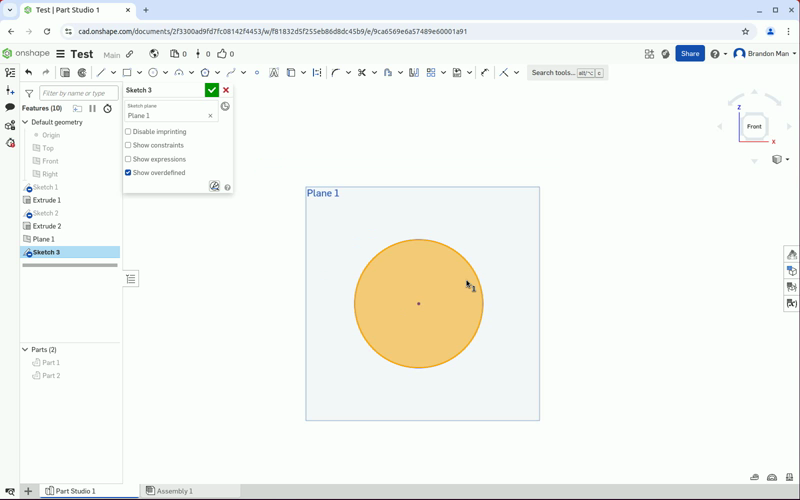
scroll(-6)
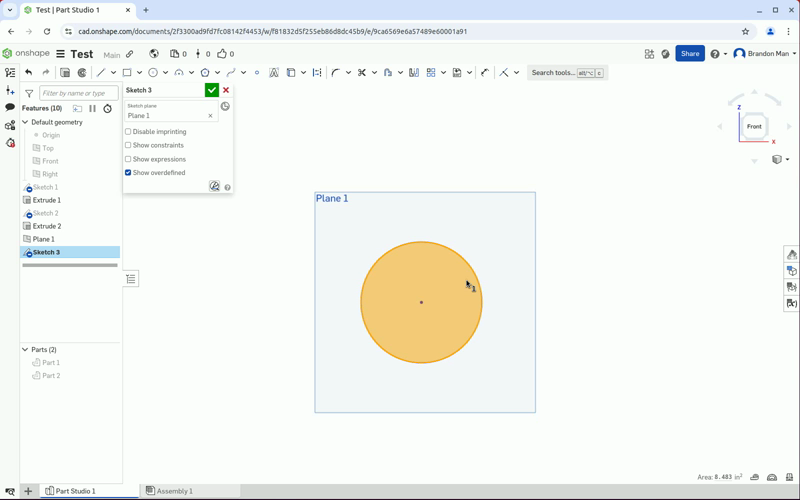
scroll(-6)
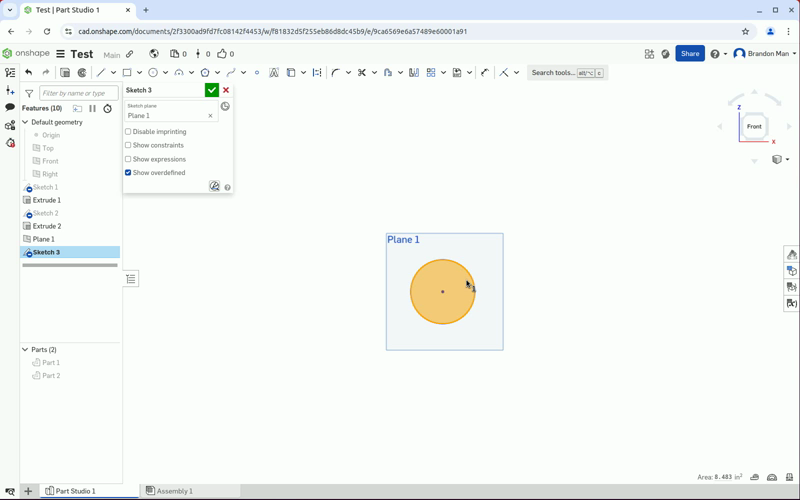
scroll(-6)
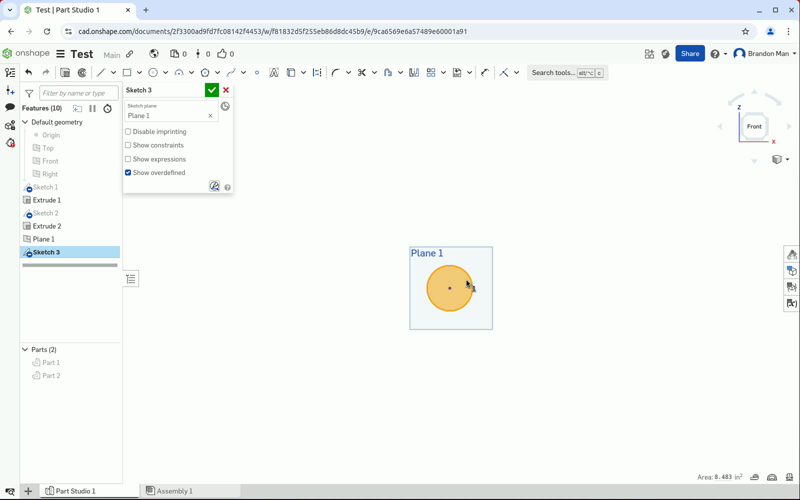
scroll(-6)
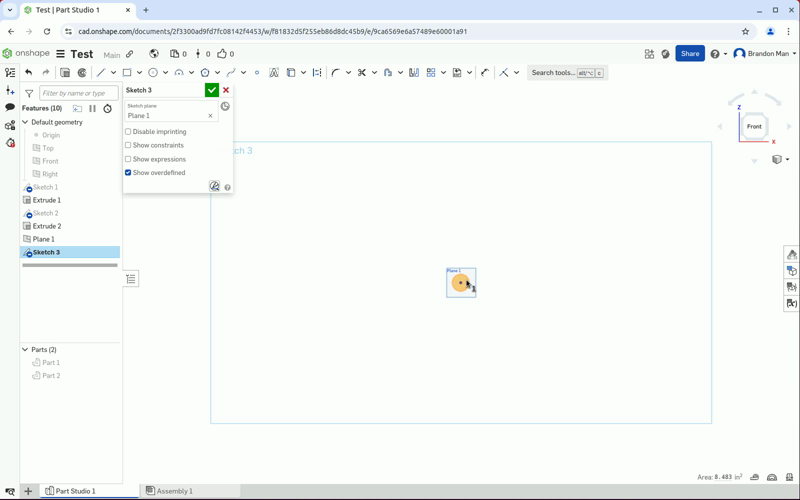
mouse_move(73, 352)
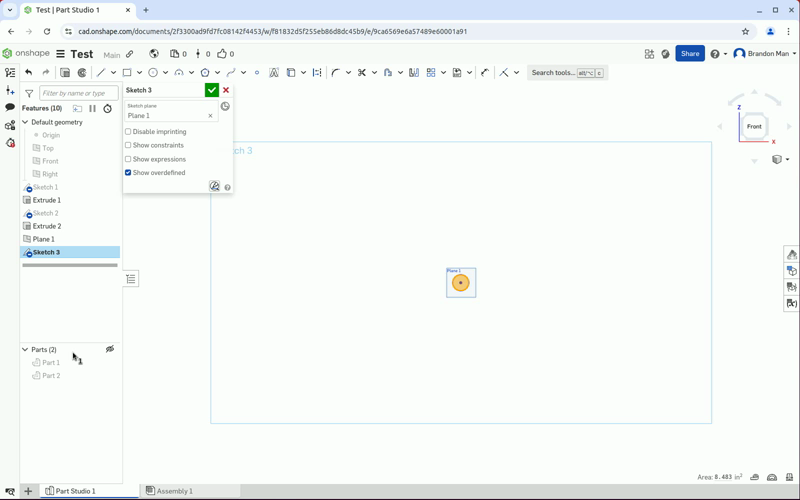
key(shift+y)
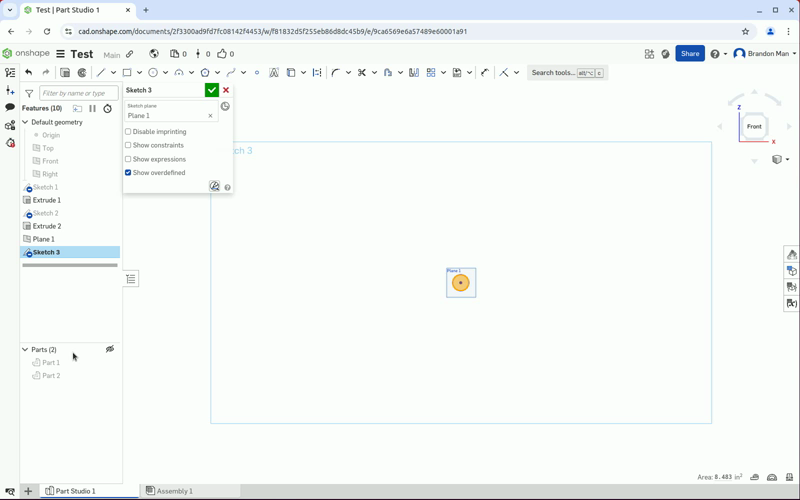
key(shift+e)
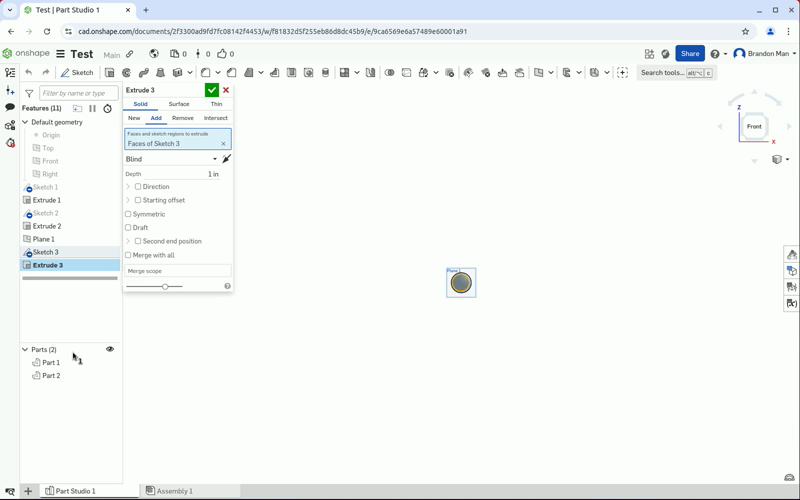
mouse_move(143, 106)
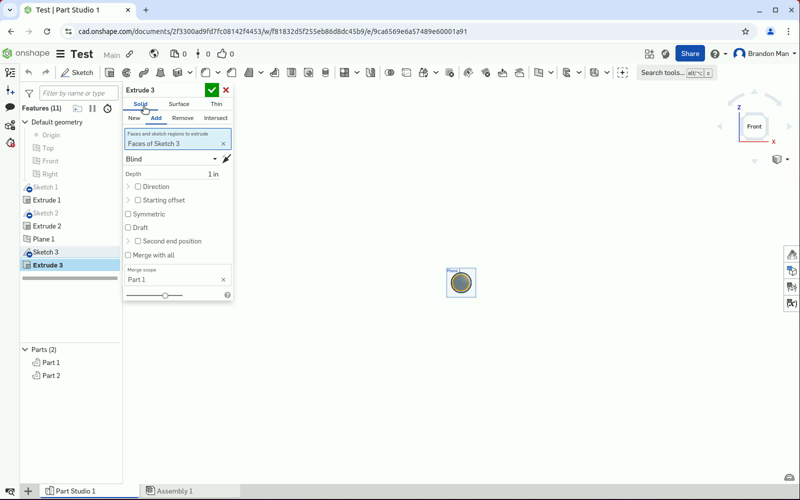
click(143, 106)
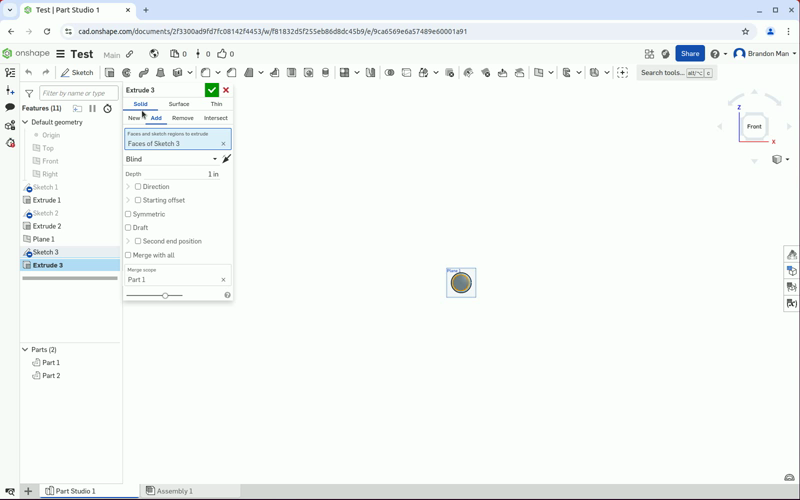
mouse_move(137, 120)
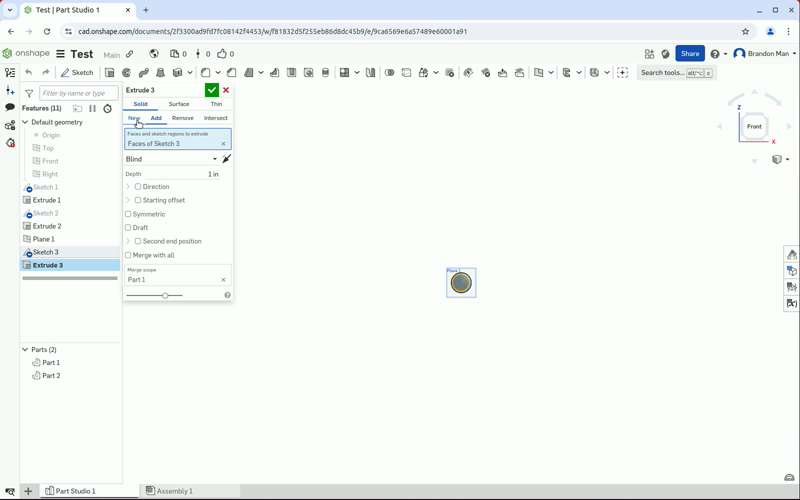
click(137, 120)
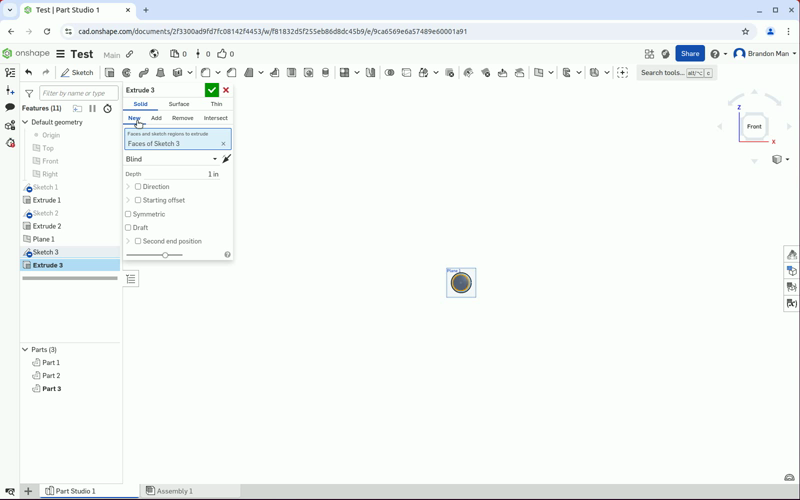
key(tab, 4)
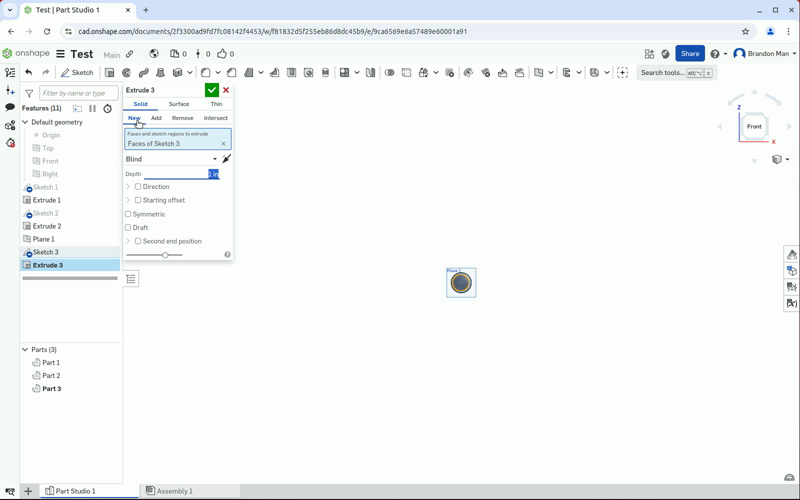
text(2.648)
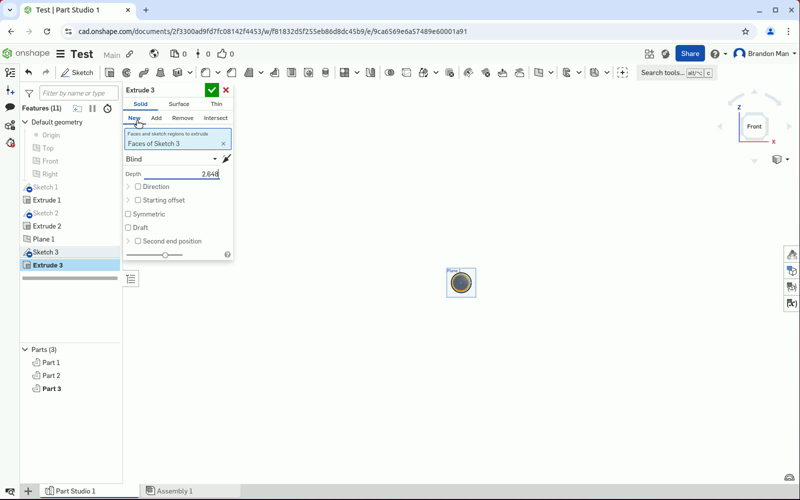
key(enter)
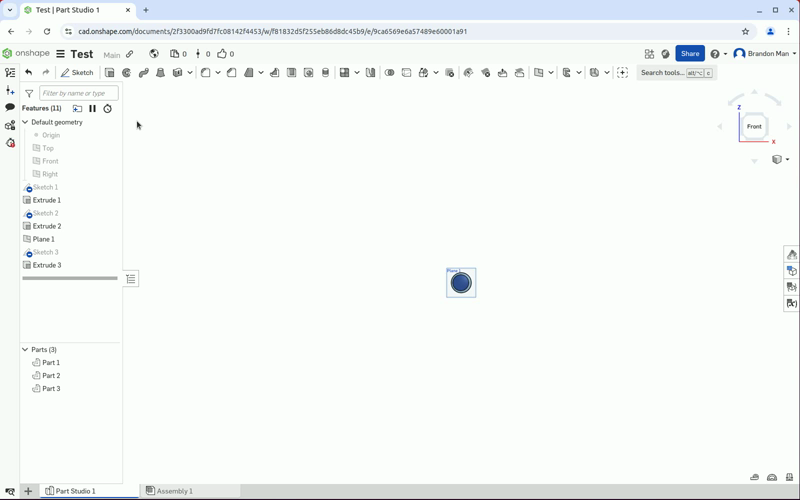
key(shift+h)
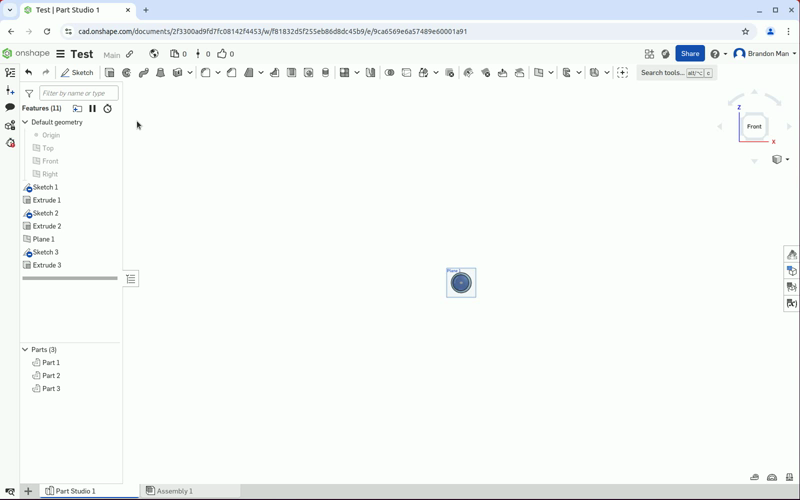
key(shift+h)
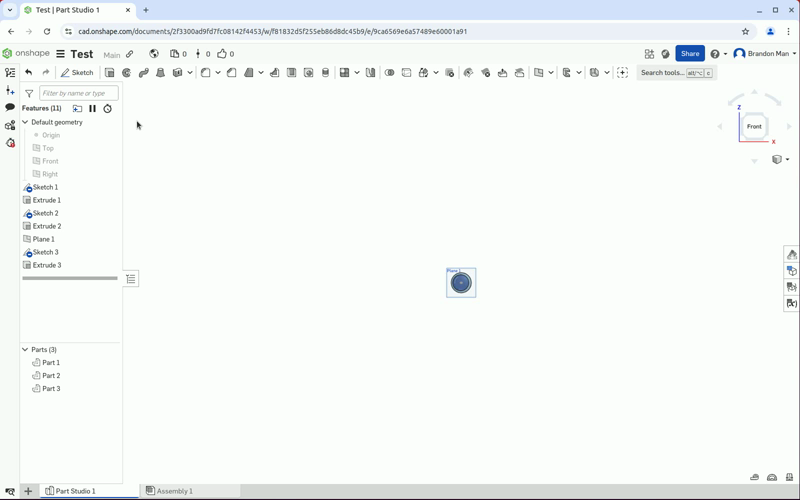
key(shift+7)
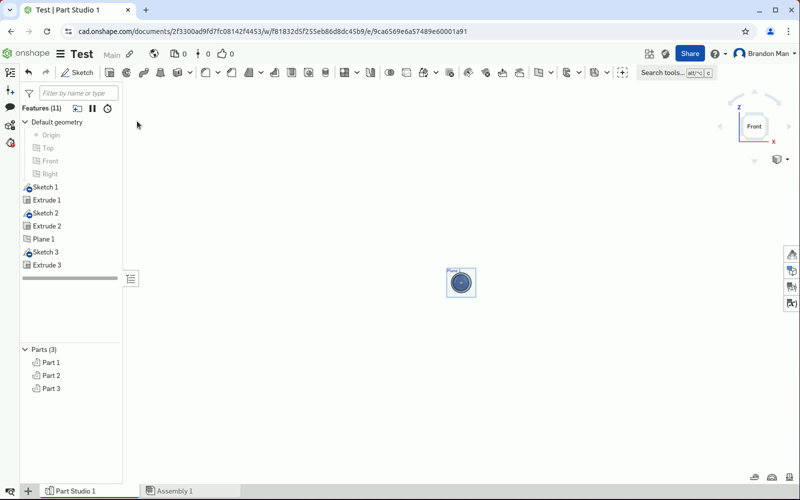
key(left, 2)
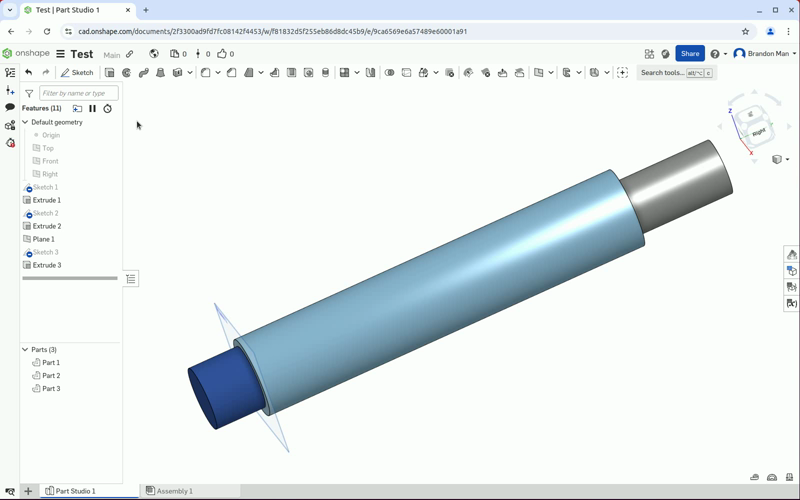
key(down, 2)
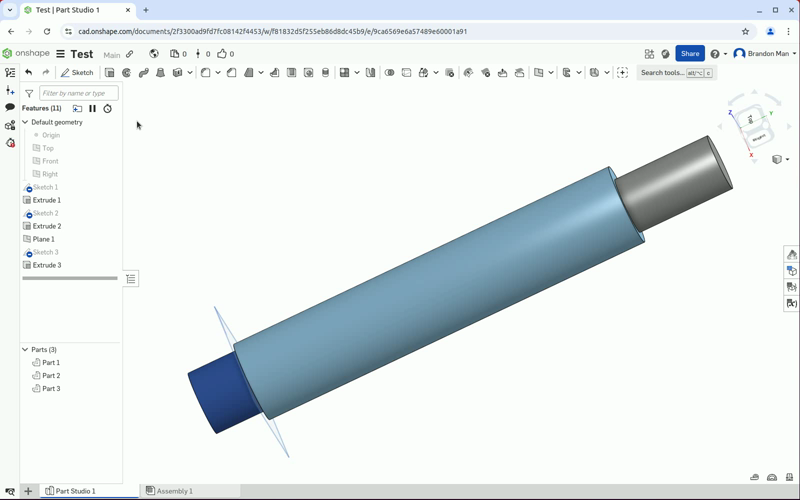
key(up, 2)
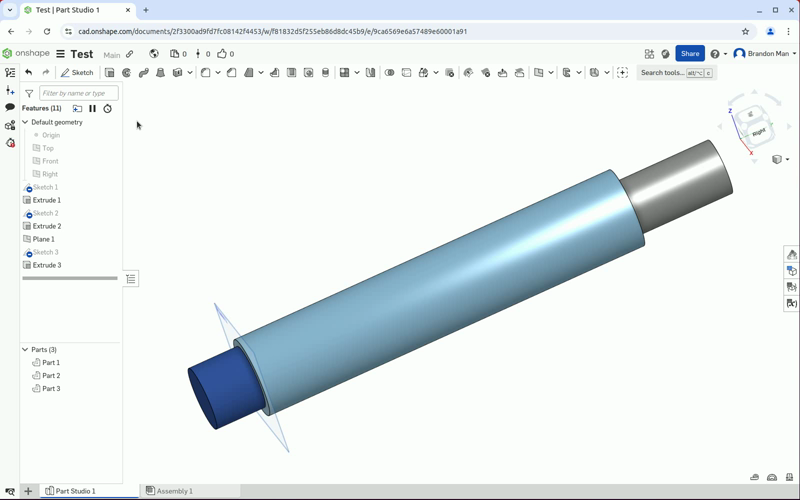
key(right, 2)
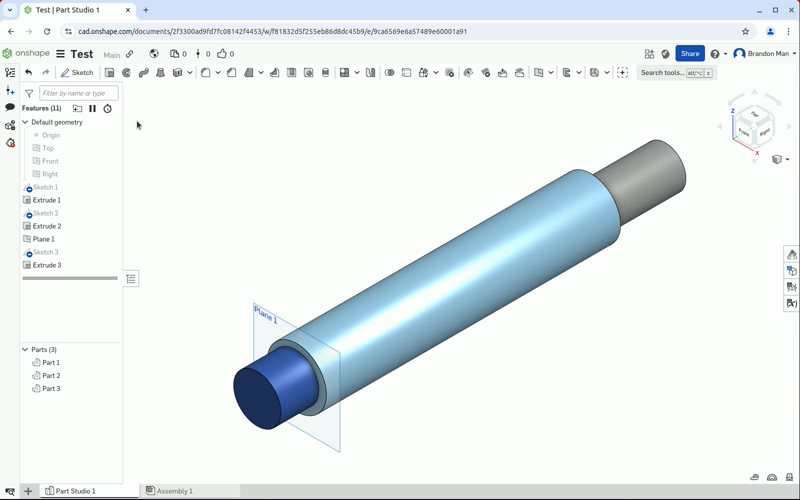
mouse_move(73, 189)
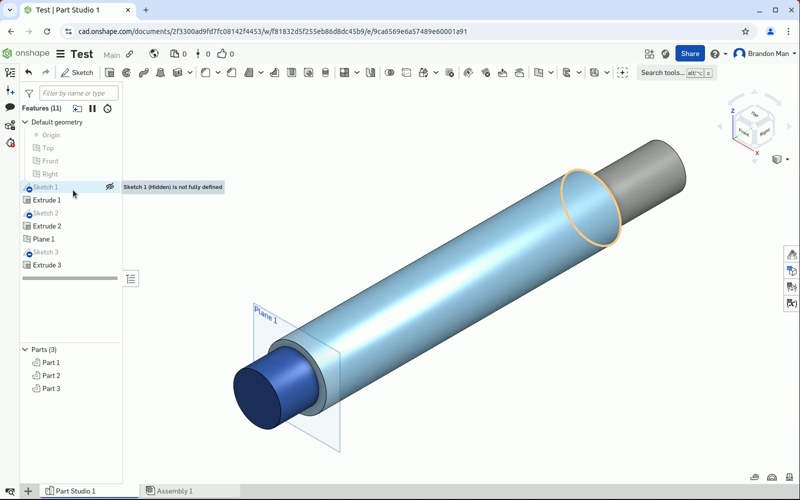
click(73, 189)